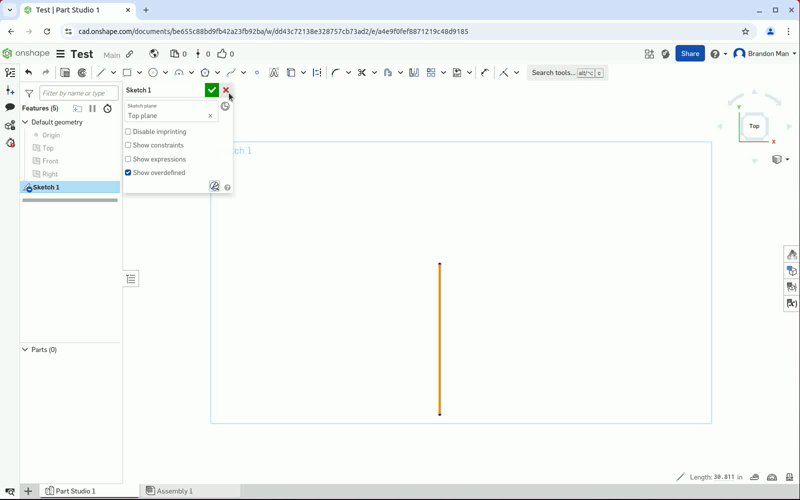
key(shift+h)
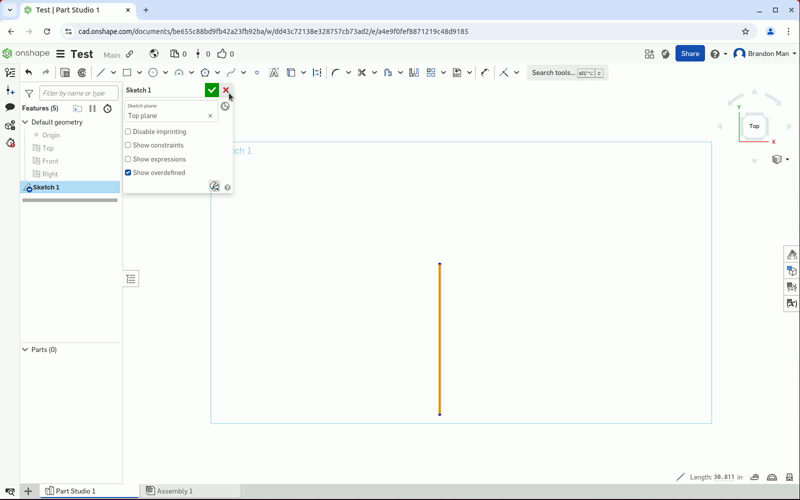
key(shift+s)
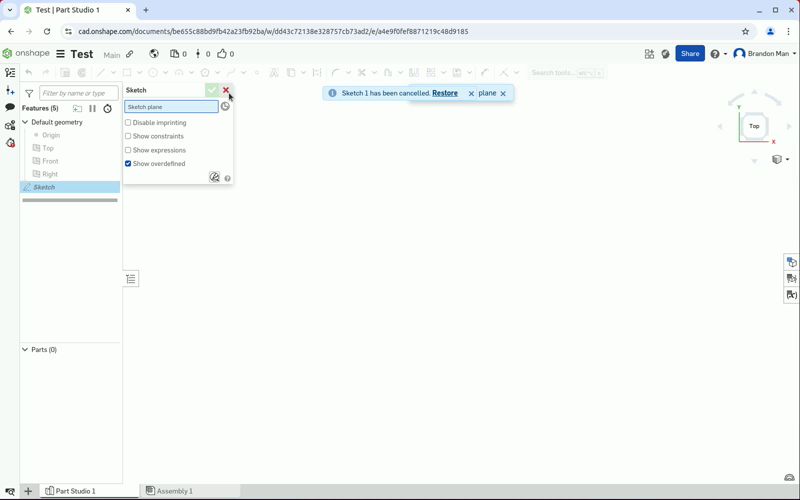
mouse_move(73, 150)
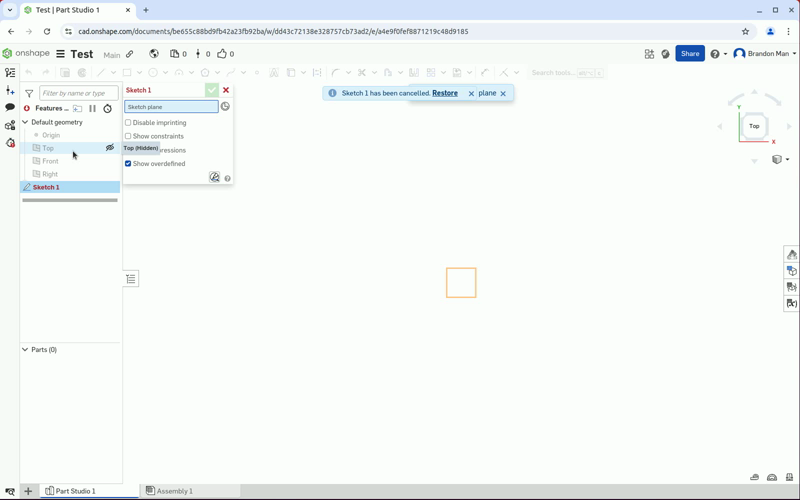
click(73, 150)
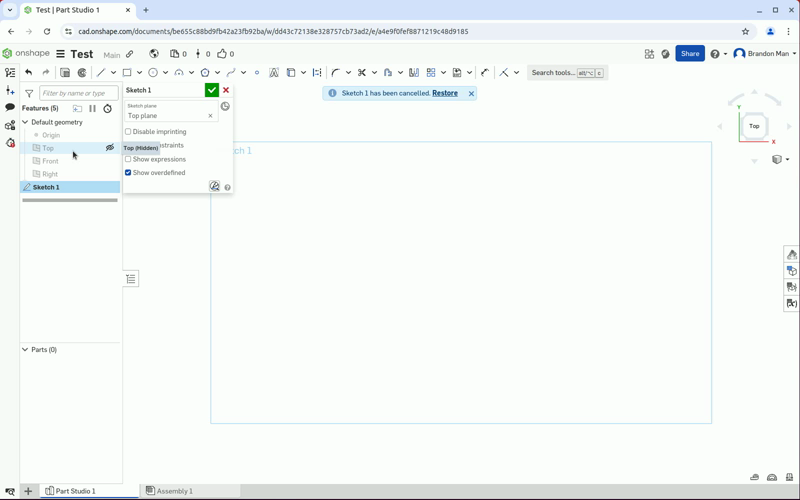
mouse_move(73, 352)
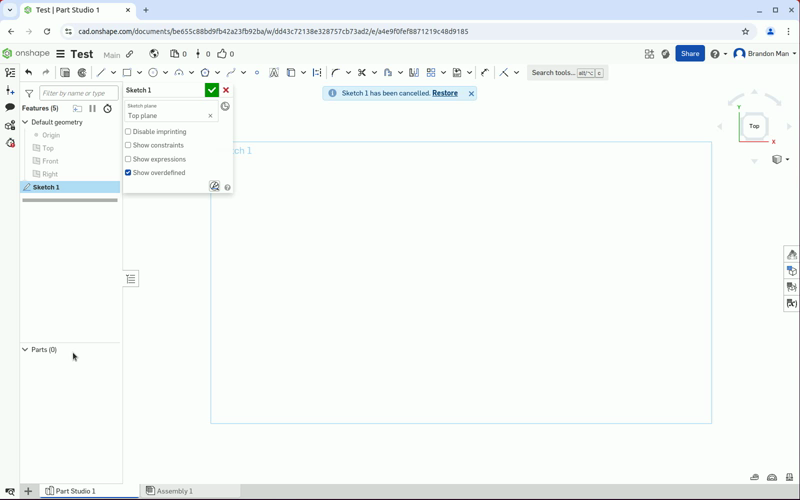
key(y)
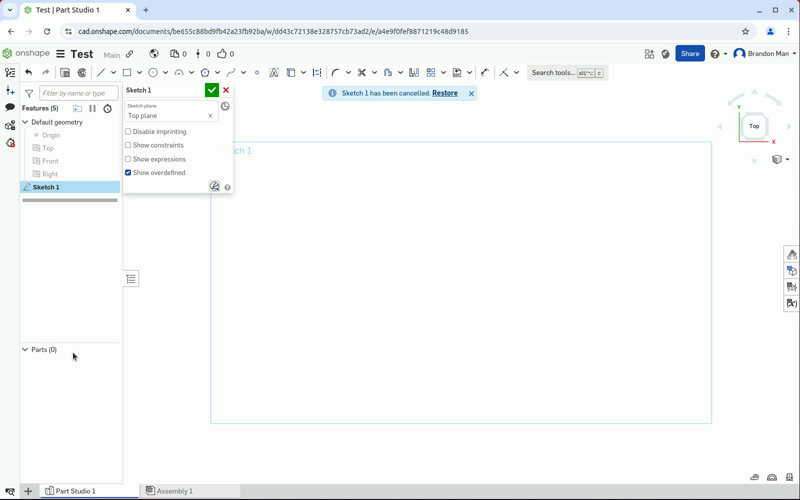
key(l)
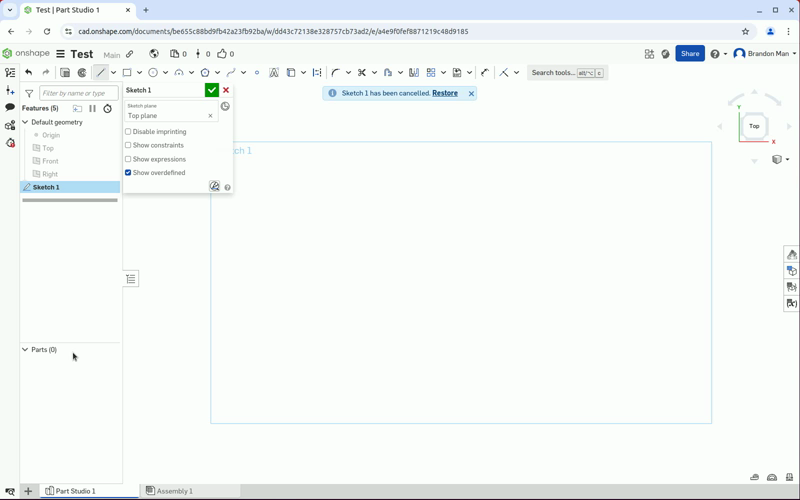
key_down(shift)
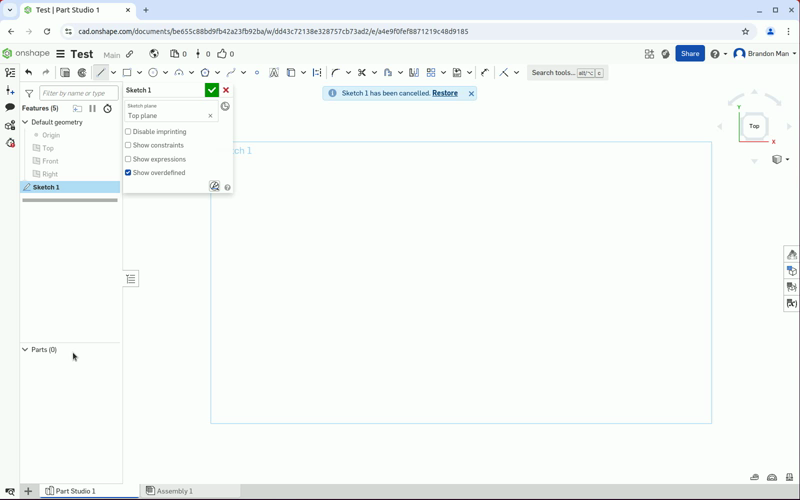
mouse_move(429, 322)
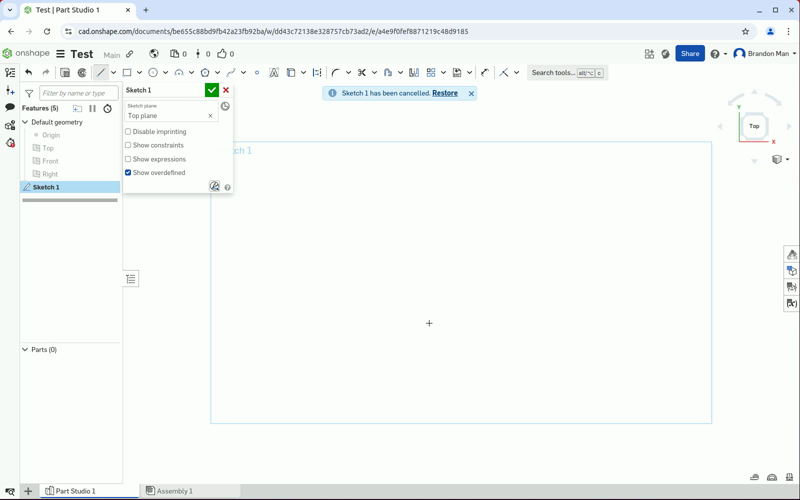
click(429, 322)
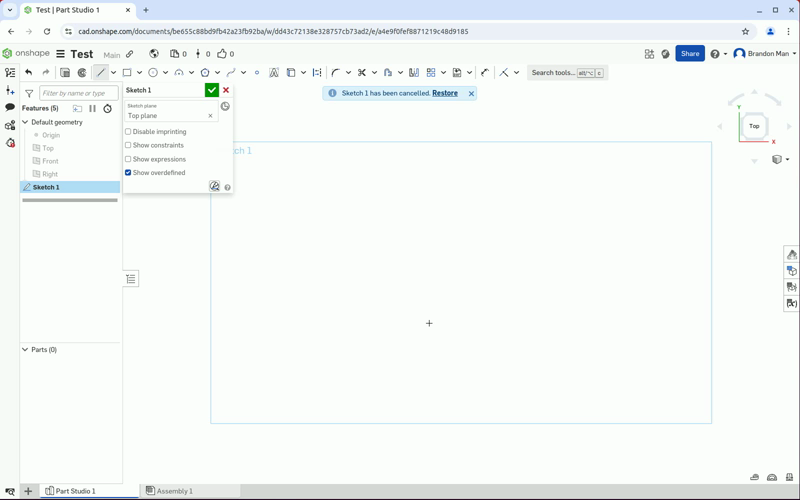
key_up(shift)
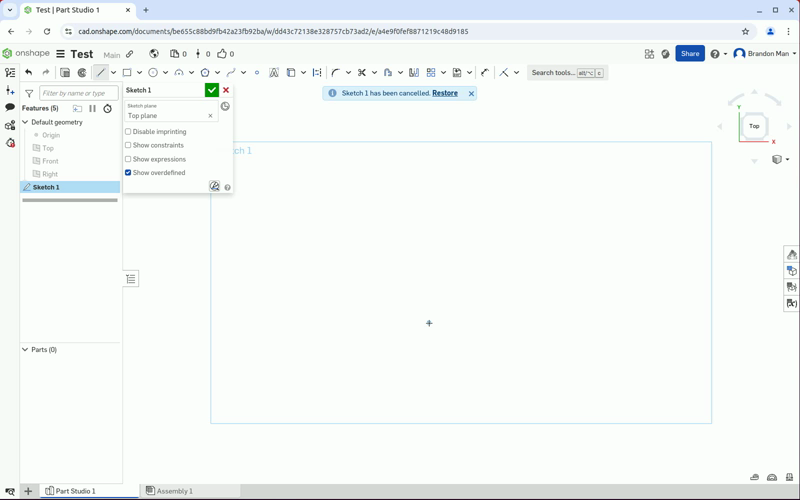
key_down(shift)
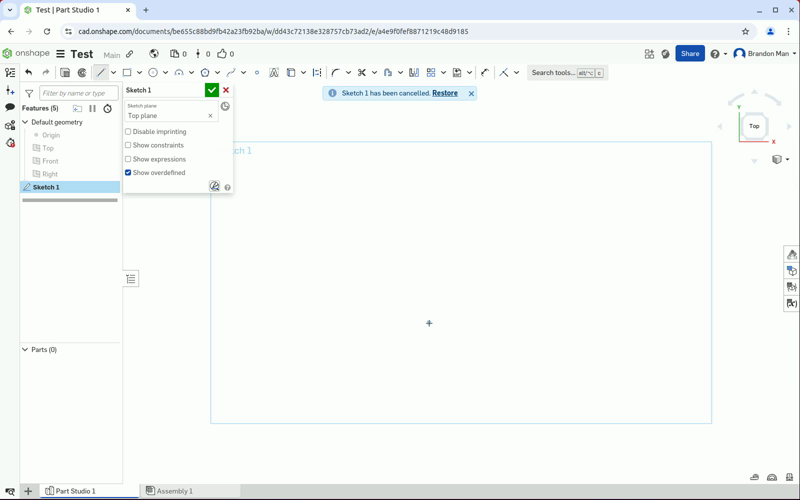
mouse_move(493, 322)
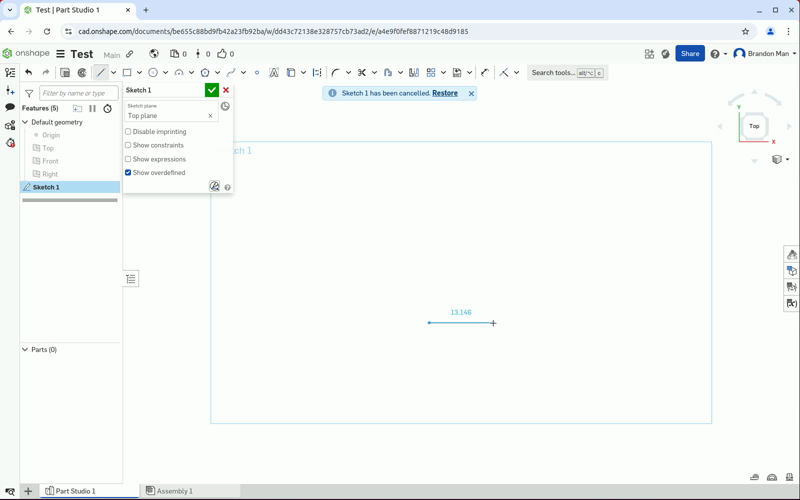
click(493, 322)
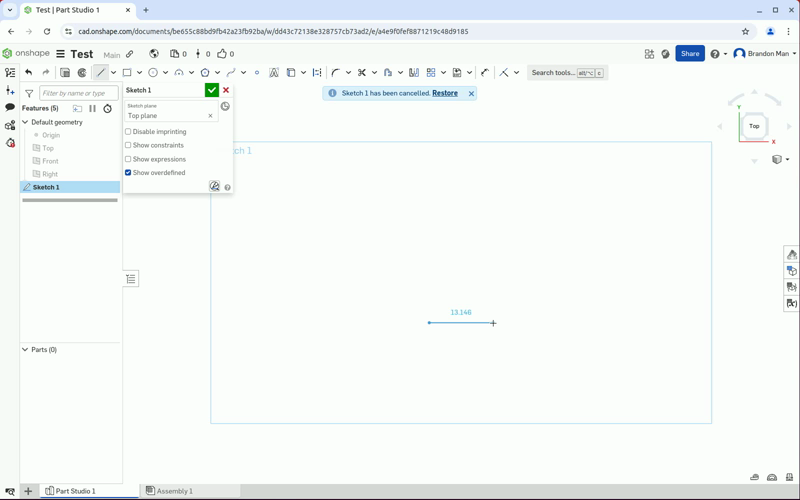
key_up(shift)
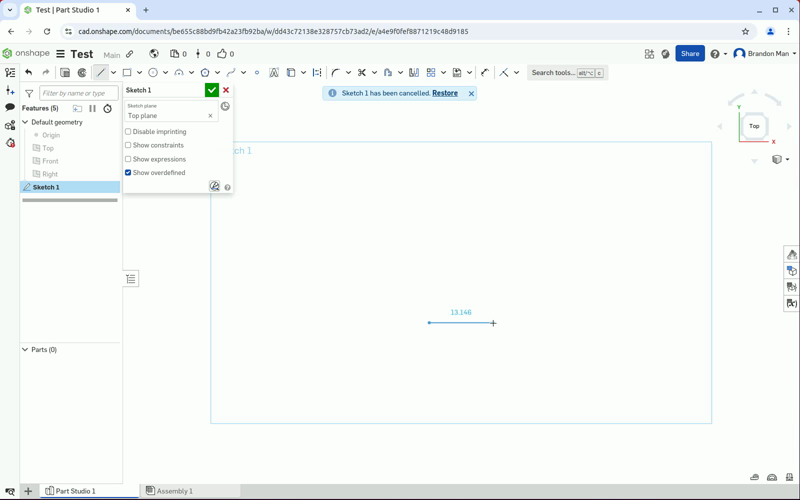
key_down(shift)
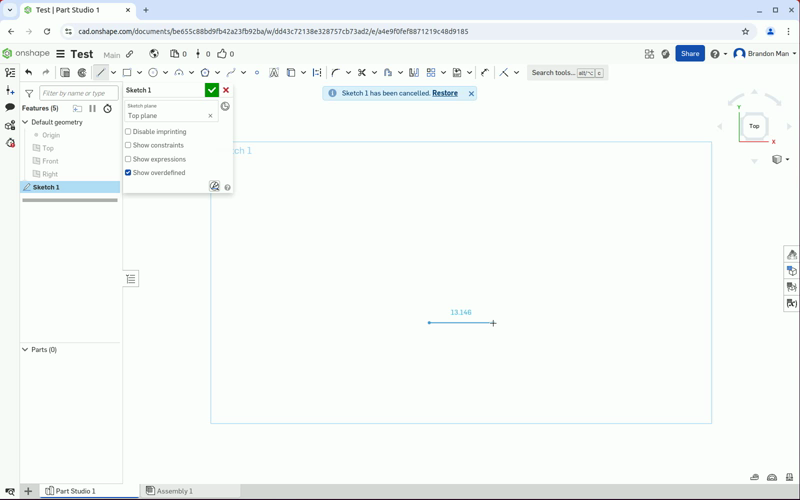
mouse_move(493, 243)
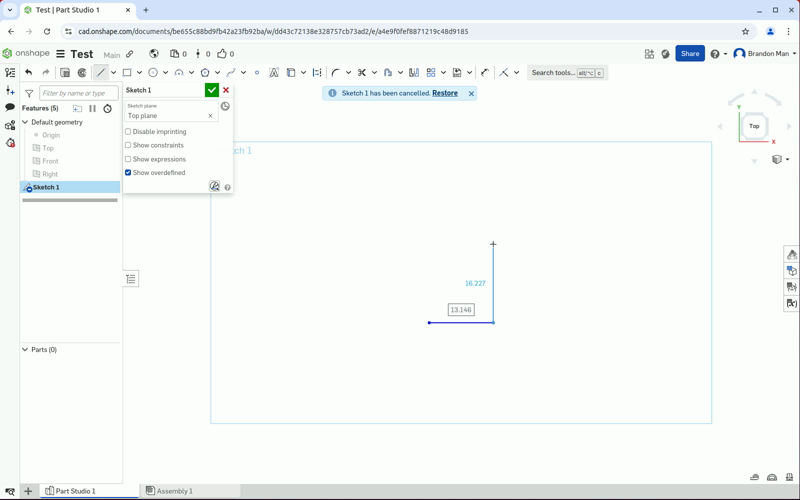
click(493, 243)
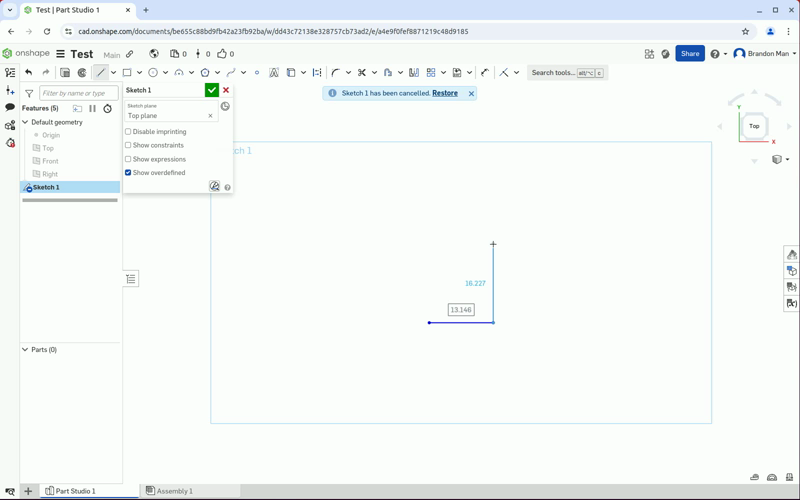
key_up(shift)
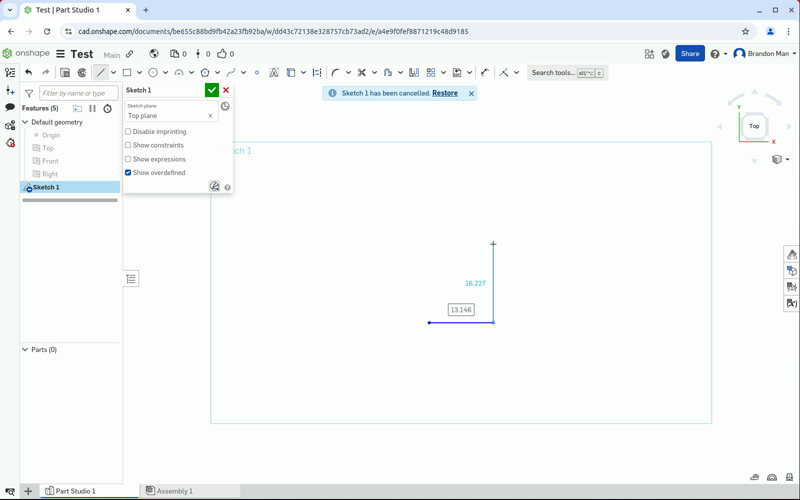
key_down(shift)
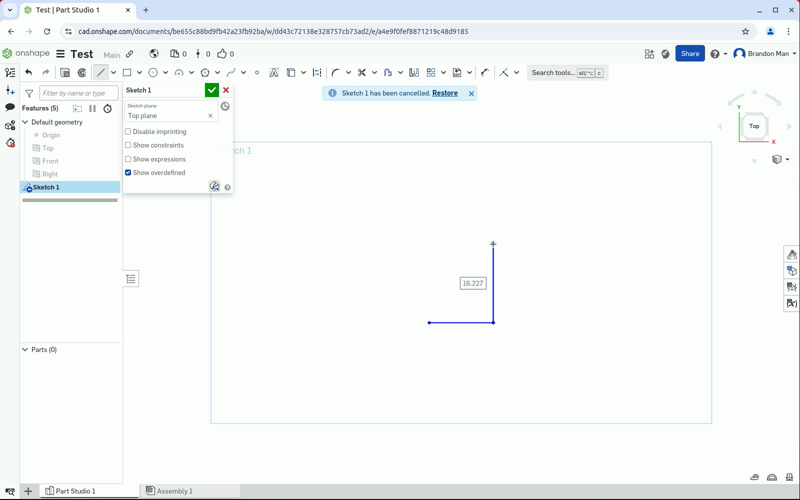
mouse_move(429, 243)
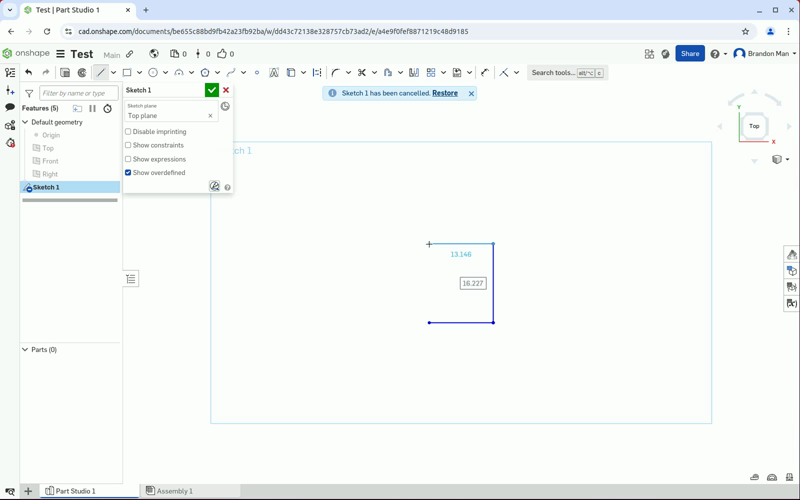
click(429, 243)
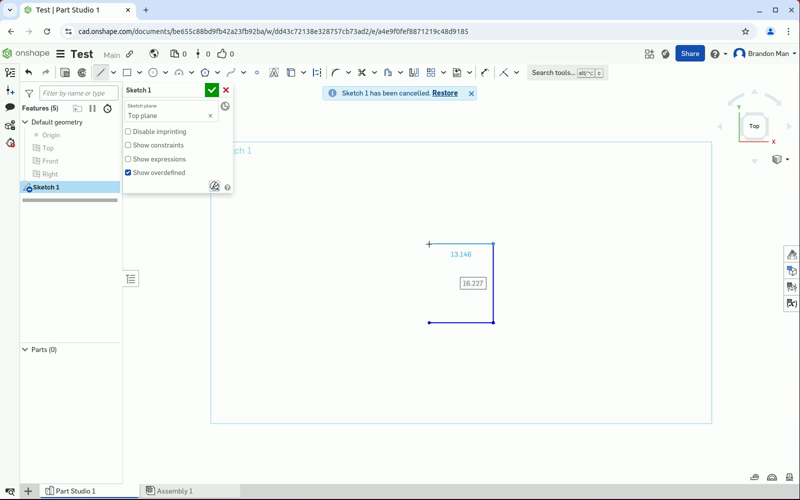
key_up(shift)
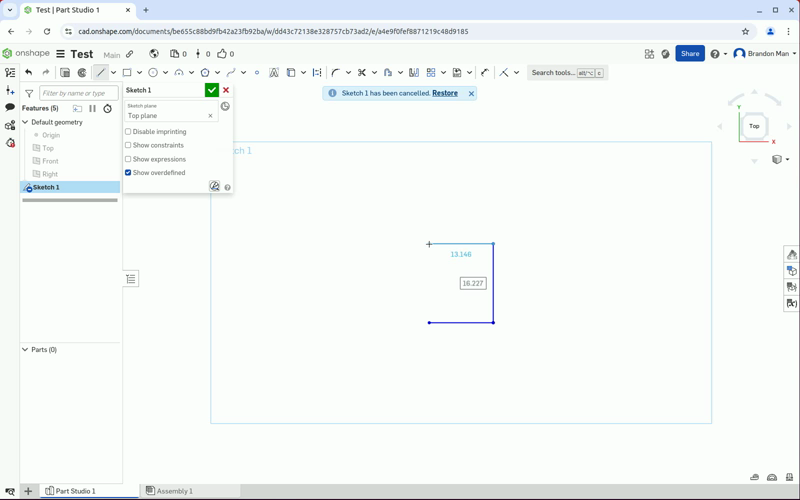
key_down(shift)
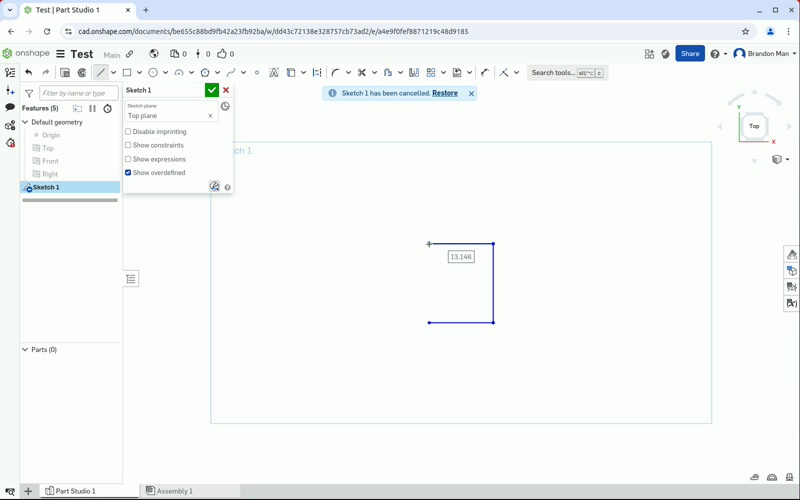
mouse_move(429, 322)
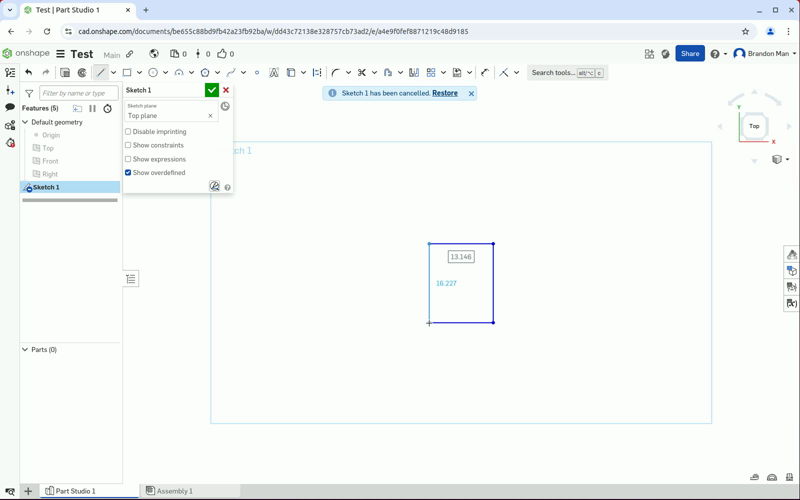
key_up(shift)
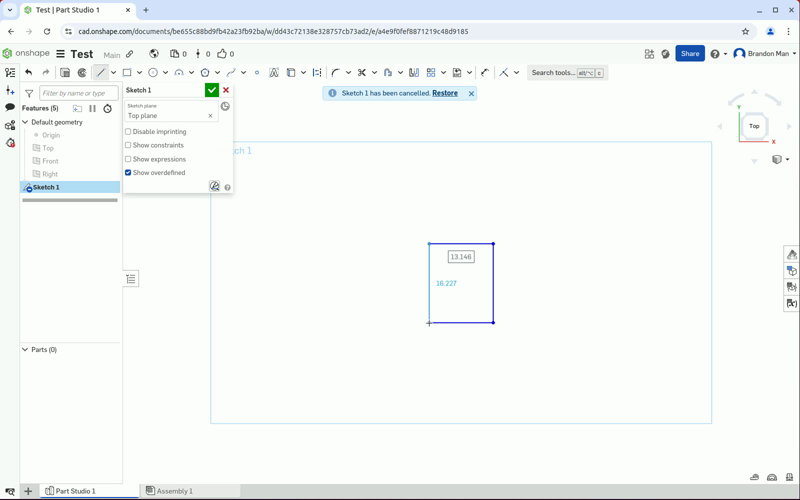
click(429, 322)
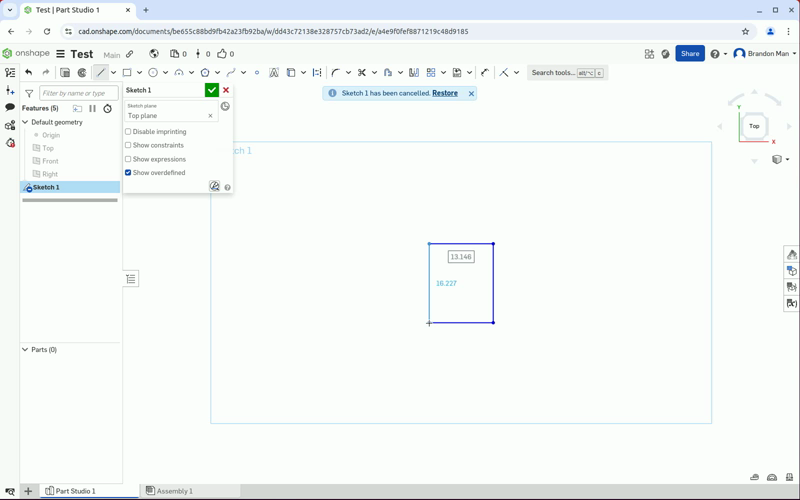
key(esc)
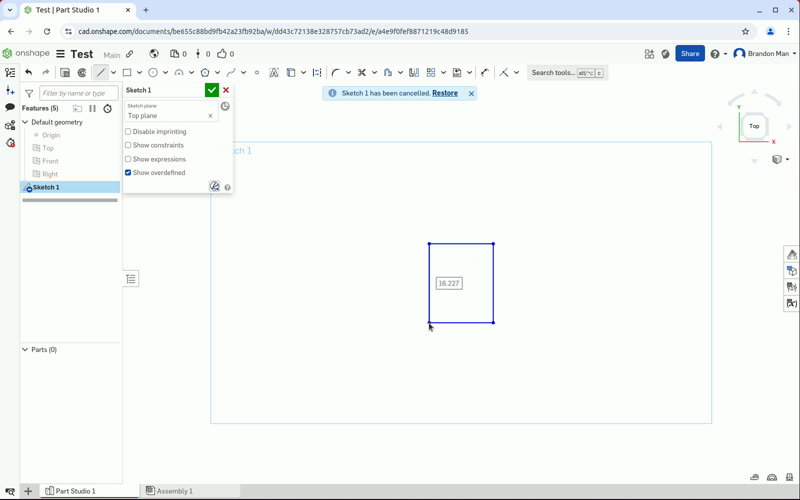
mouse_move(460, 302)
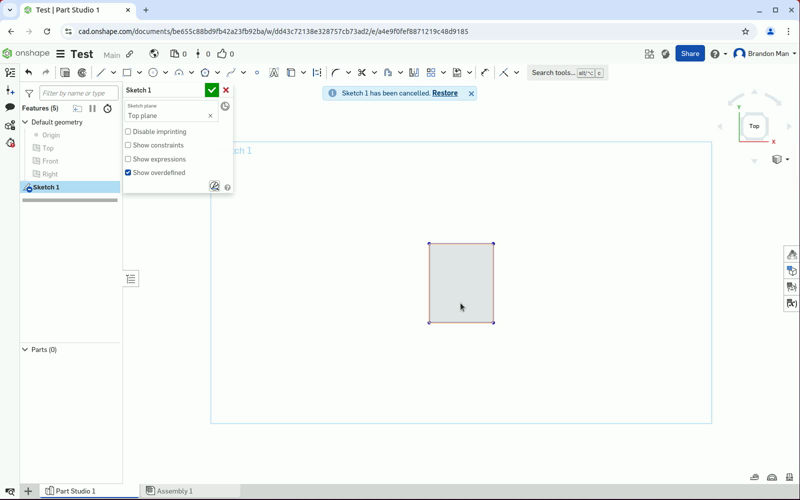
click(460, 302)
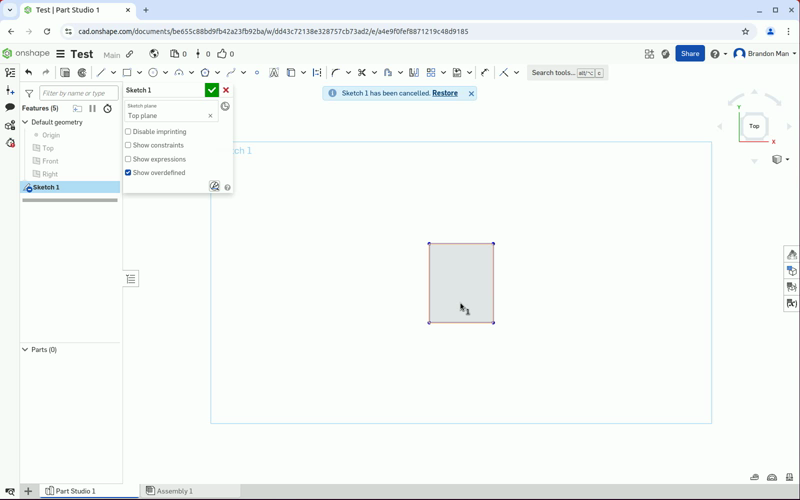
mouse_move(73, 352)
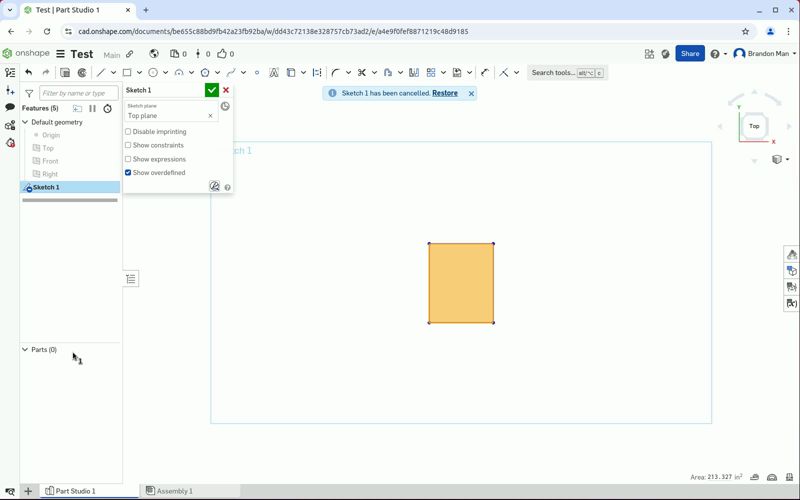
key(shift+y)
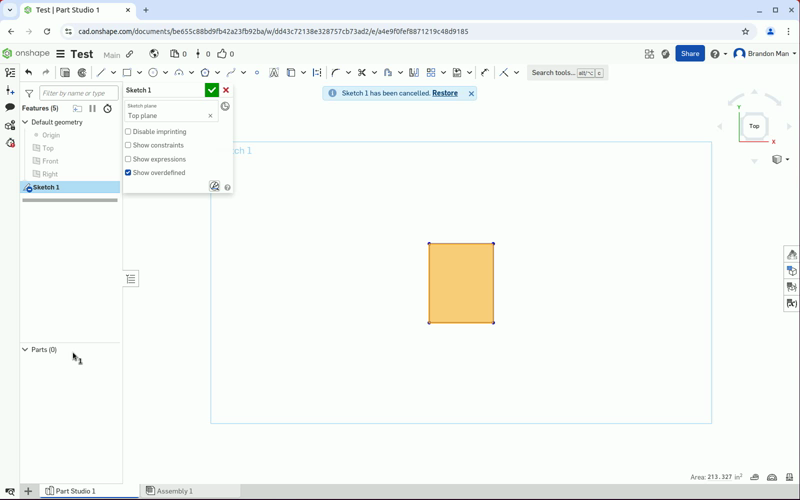
key(shift+e)
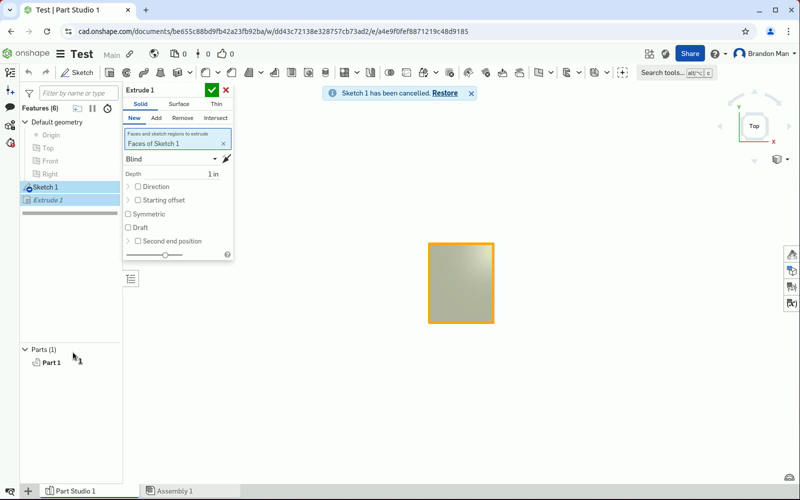
mouse_move(143, 106)
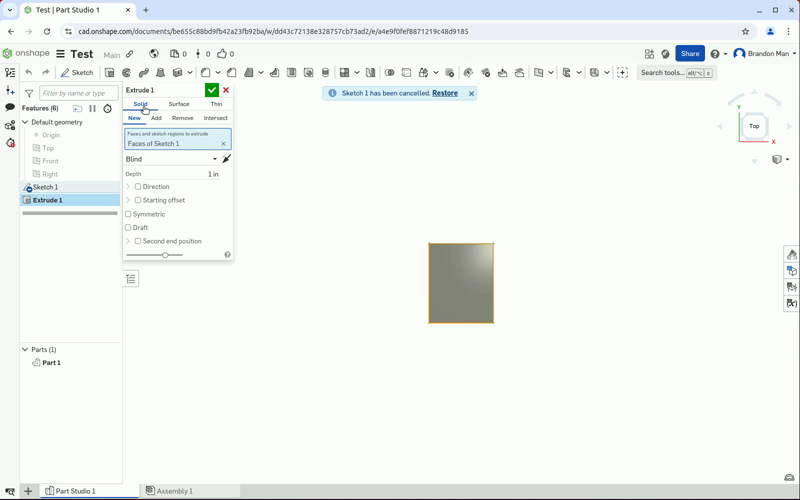
click(143, 106)
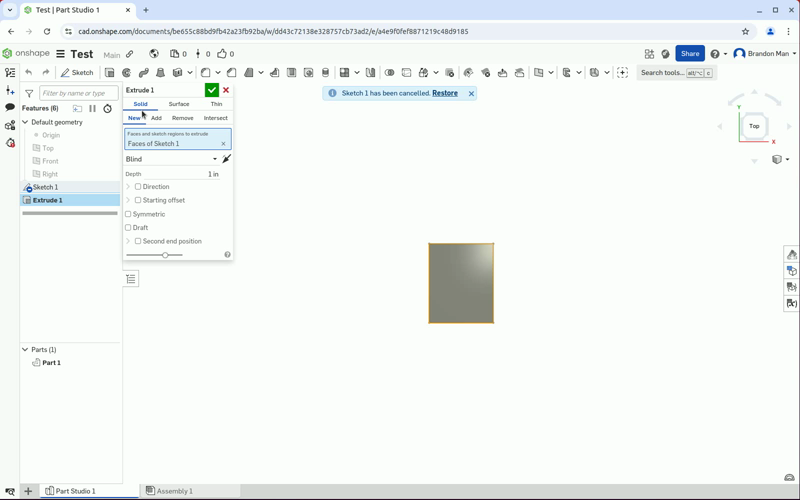
mouse_move(137, 120)
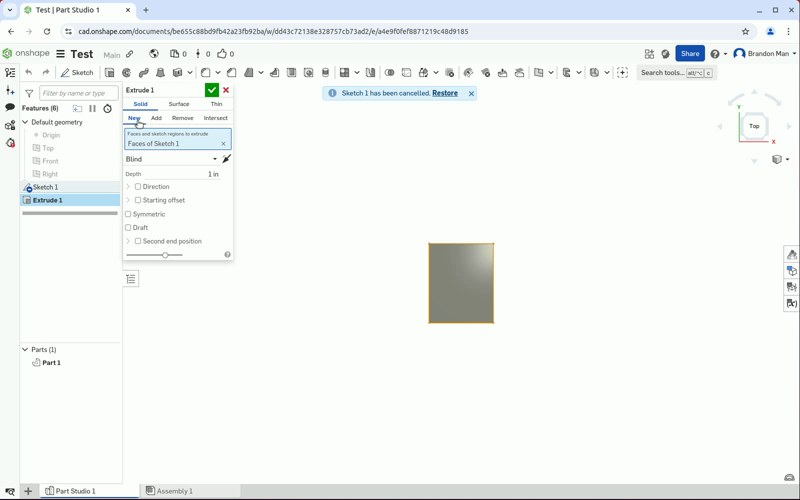
click(137, 120)
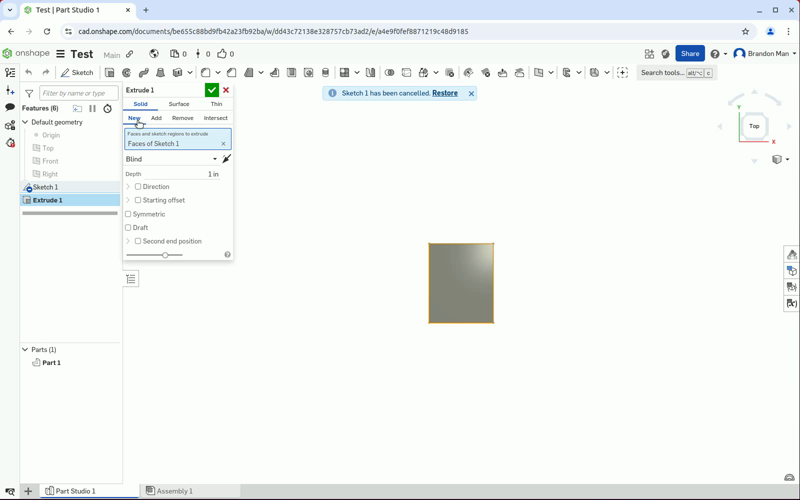
key(tab, 4)
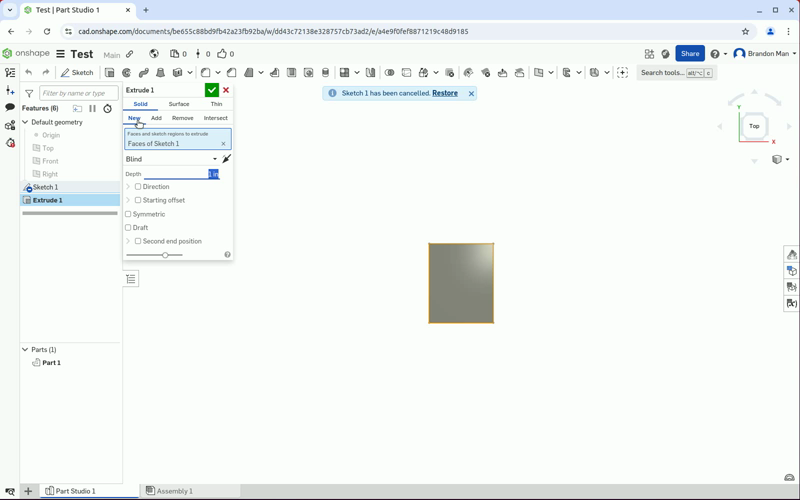
text(23.108)
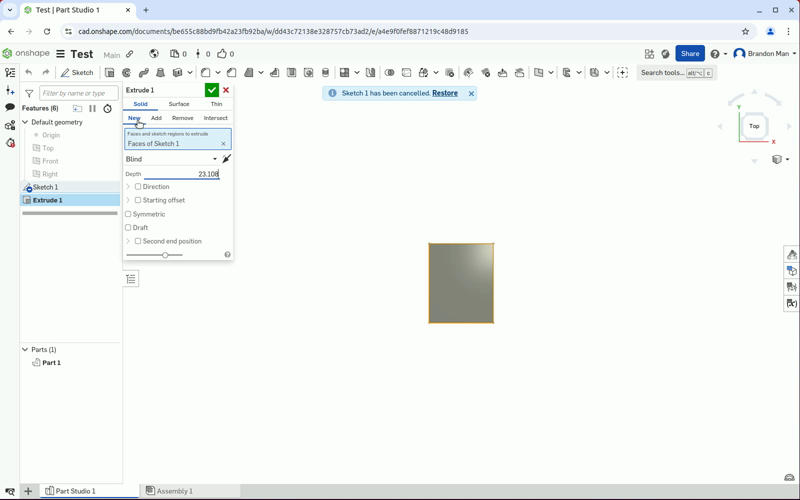
key(enter)
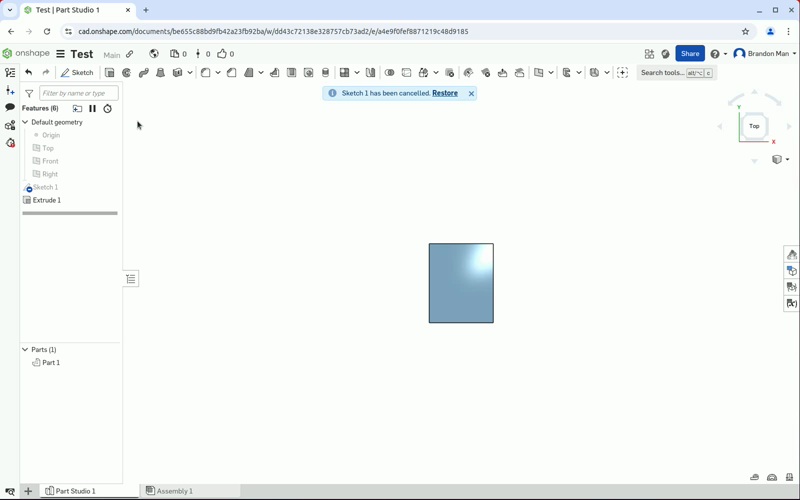
key(shift+h)
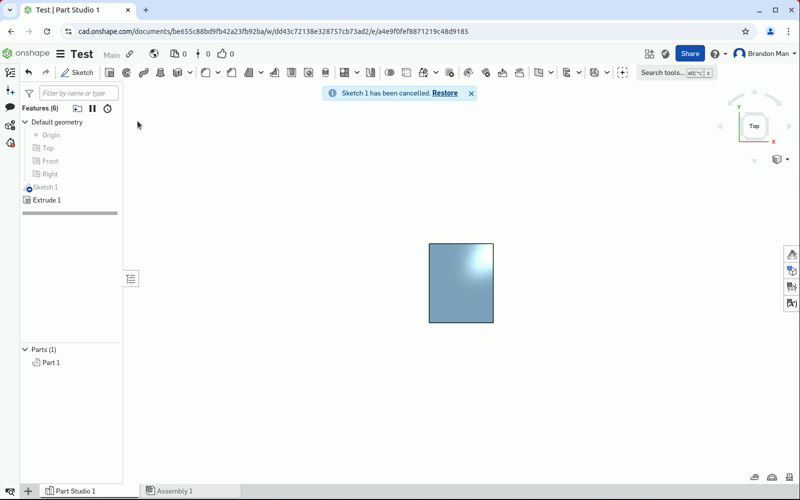
key(shift+h)
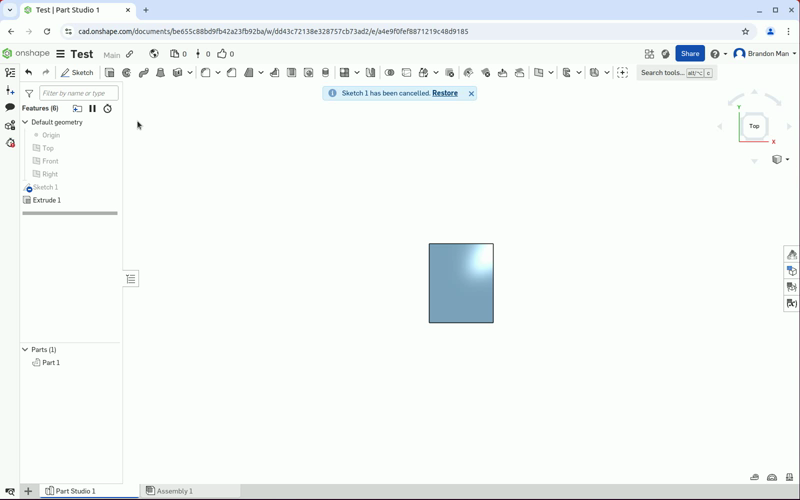
mouse_move(73, 189)
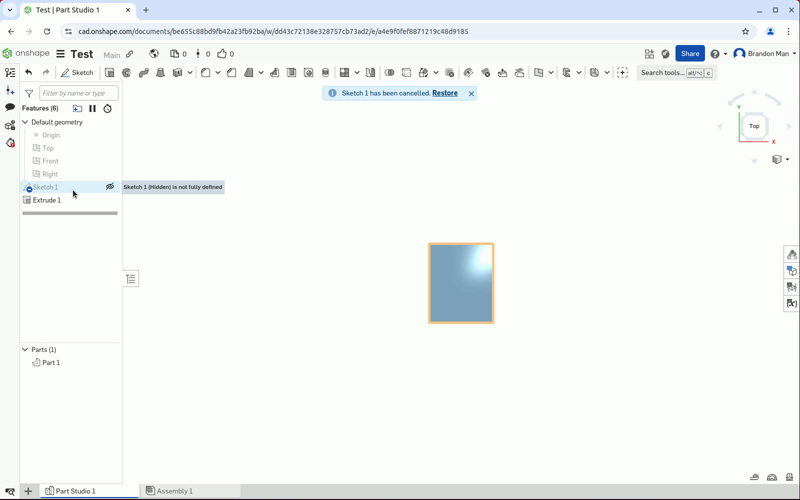
click(73, 189)
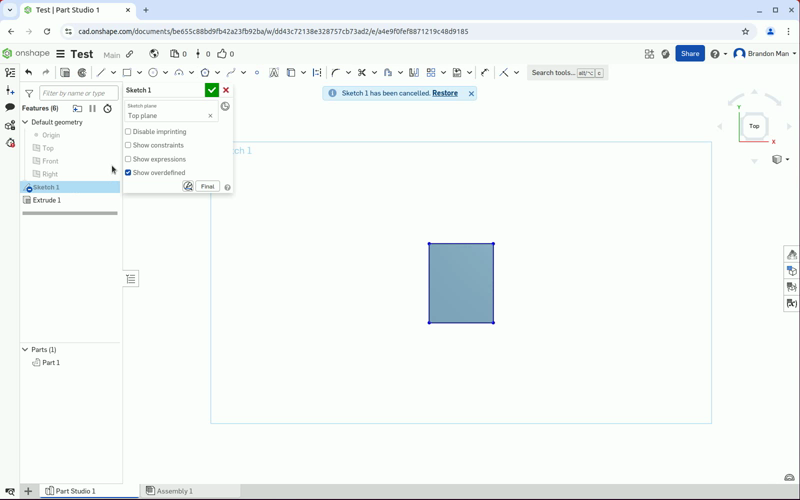
mouse_move(229, 92)
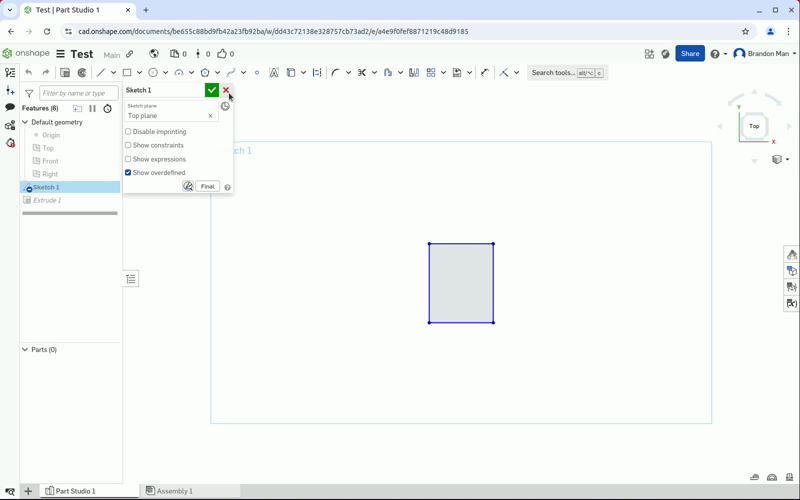
click(229, 92)
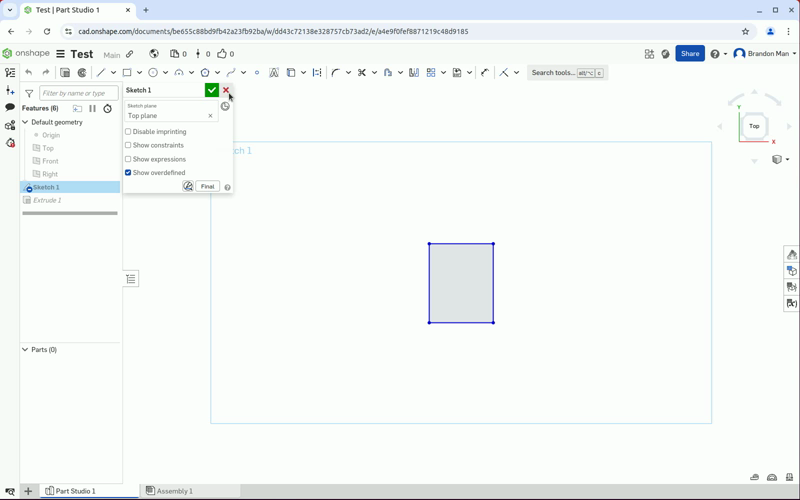
key(shift+s)
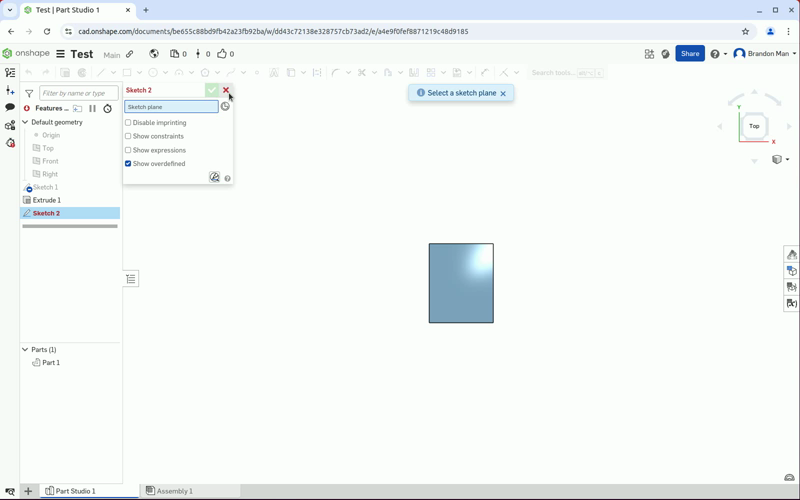
mouse_move(73, 150)
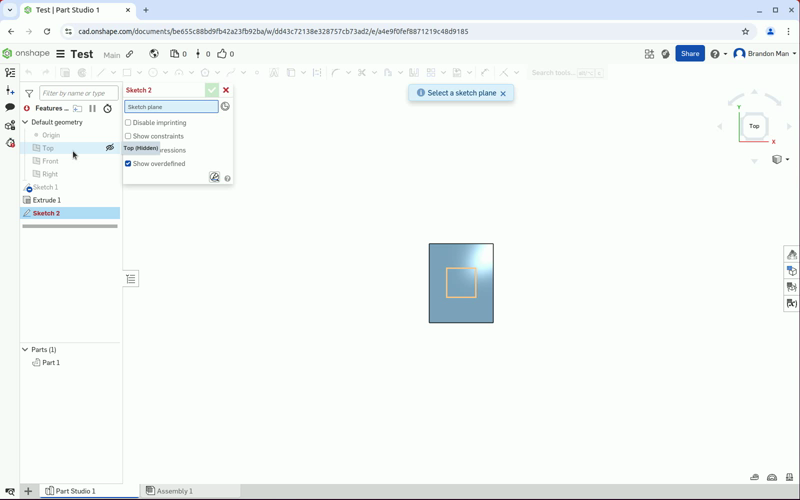
click(73, 150)
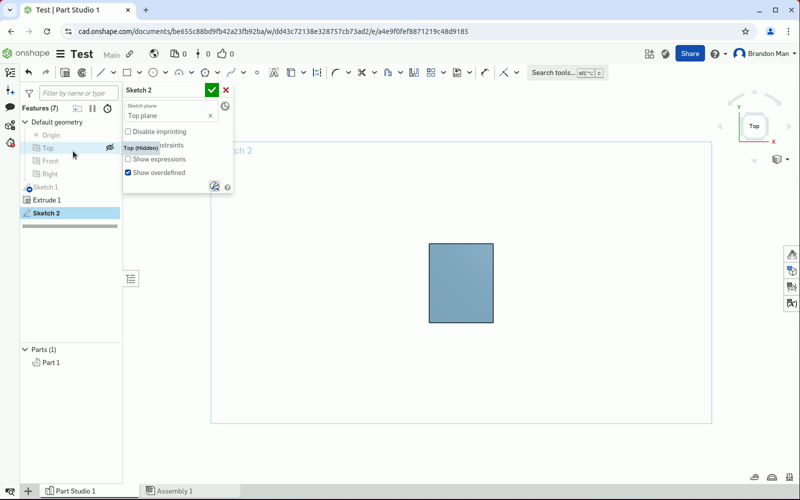
mouse_move(73, 352)
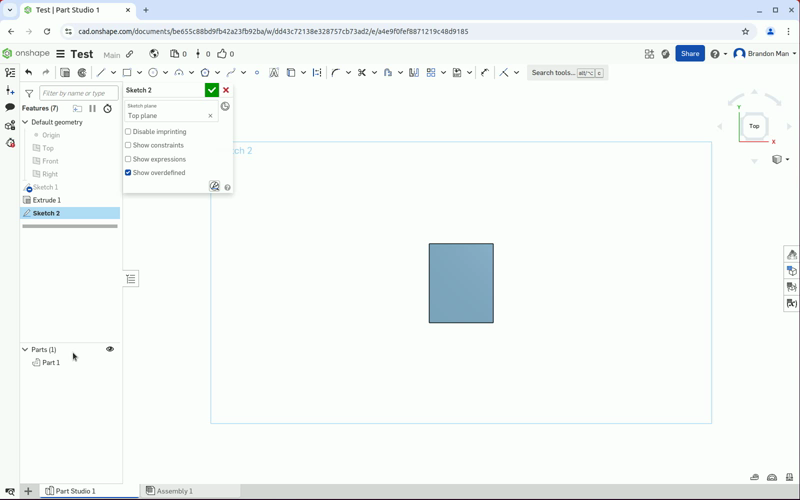
key(y)
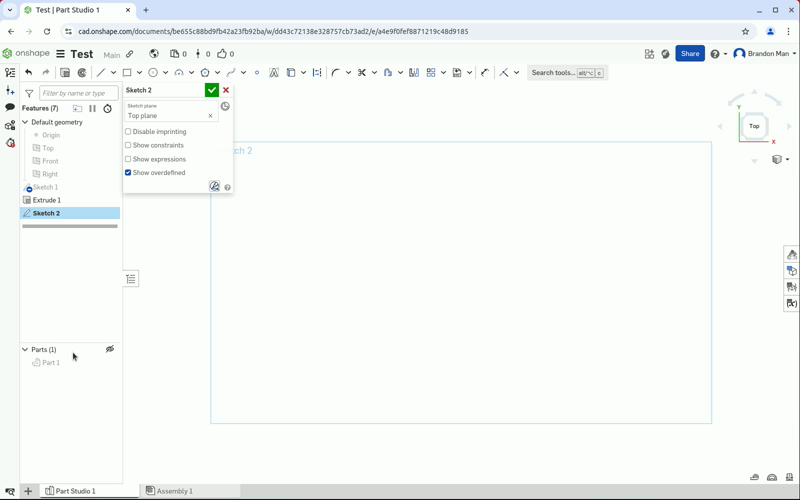
key(l)
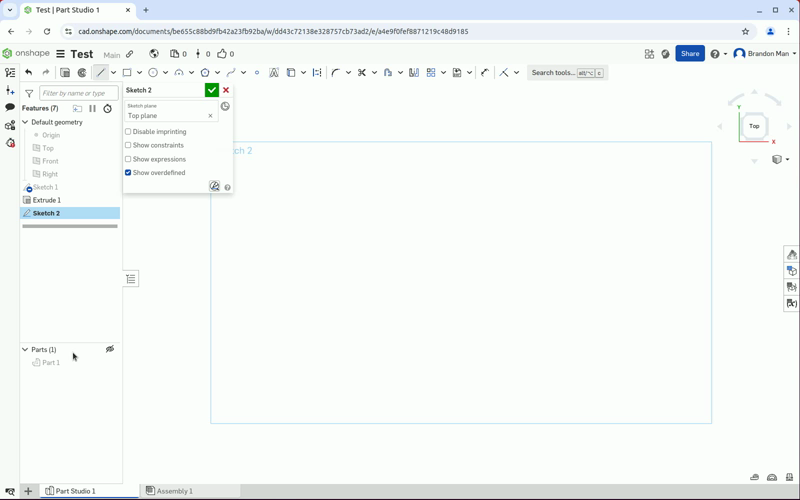
key_down(shift)
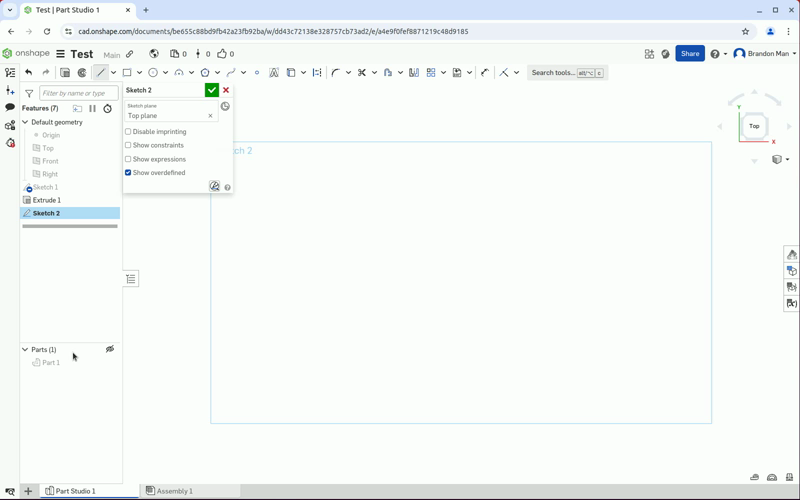
mouse_move(429, 322)
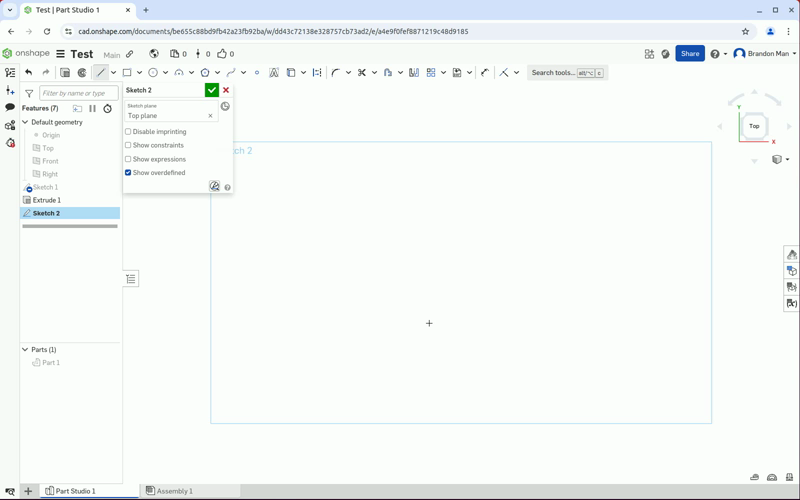
click(429, 322)
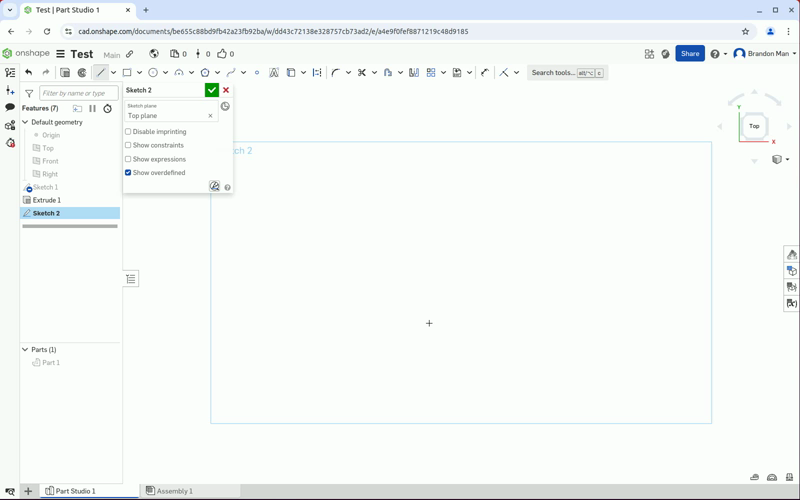
key_up(shift)
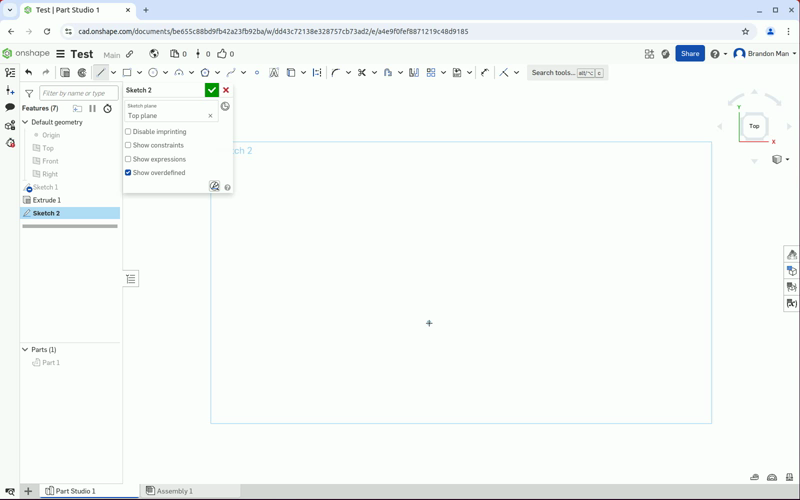
key_down(shift)
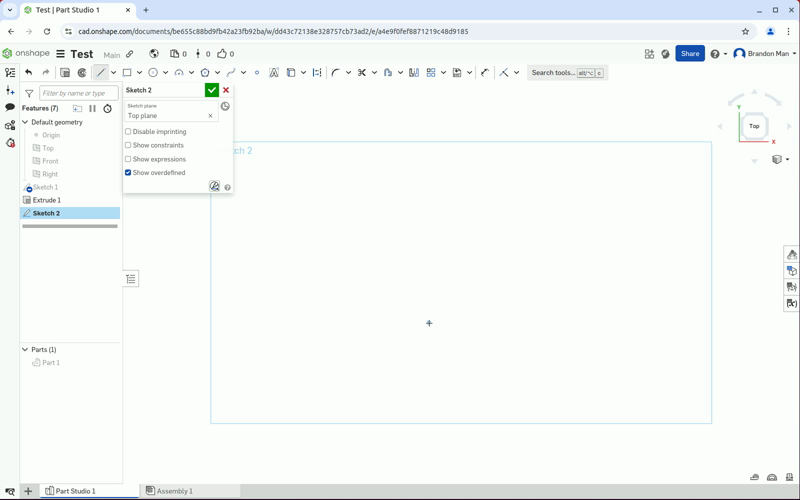
mouse_move(493, 322)
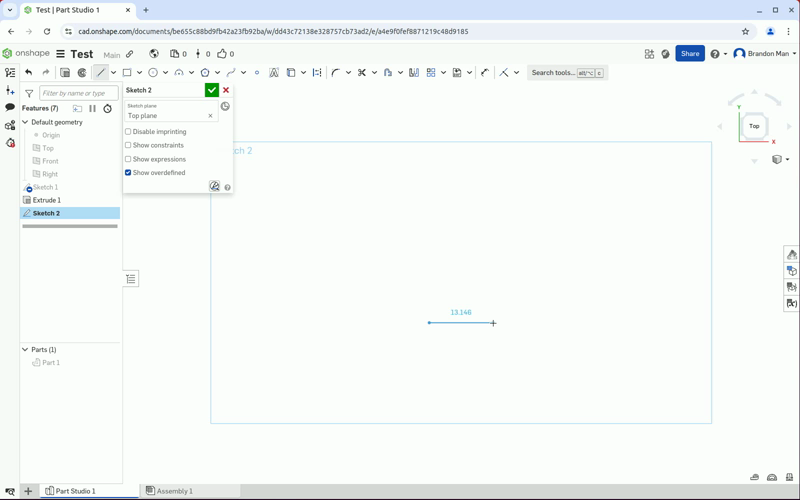
click(493, 322)
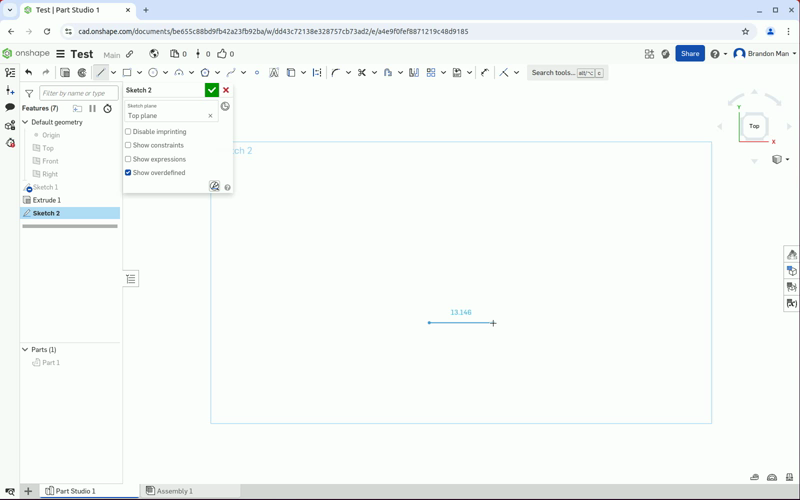
key_up(shift)
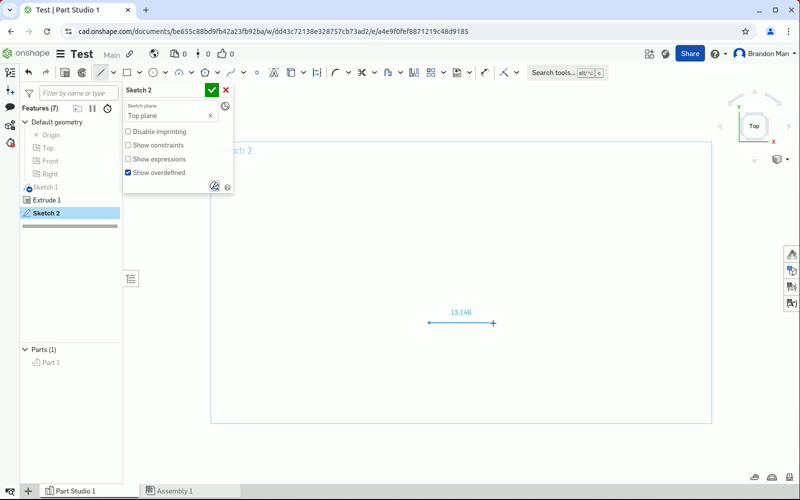
key_down(shift)
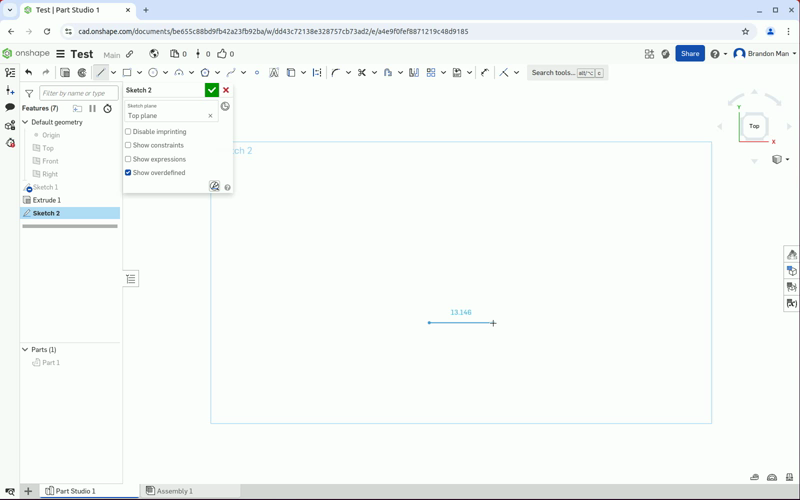
mouse_move(493, 243)
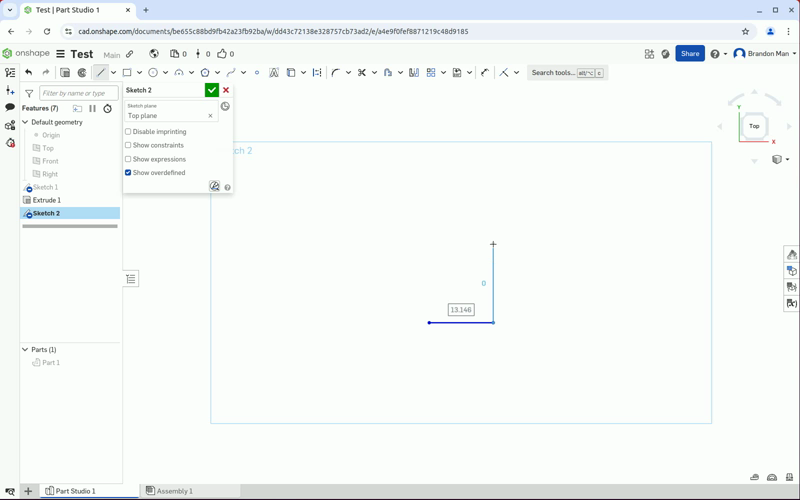
click(493, 243)
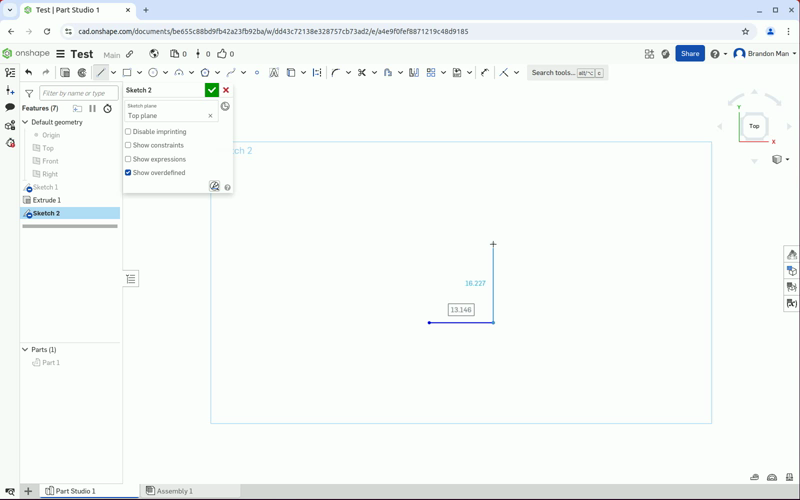
key_up(shift)
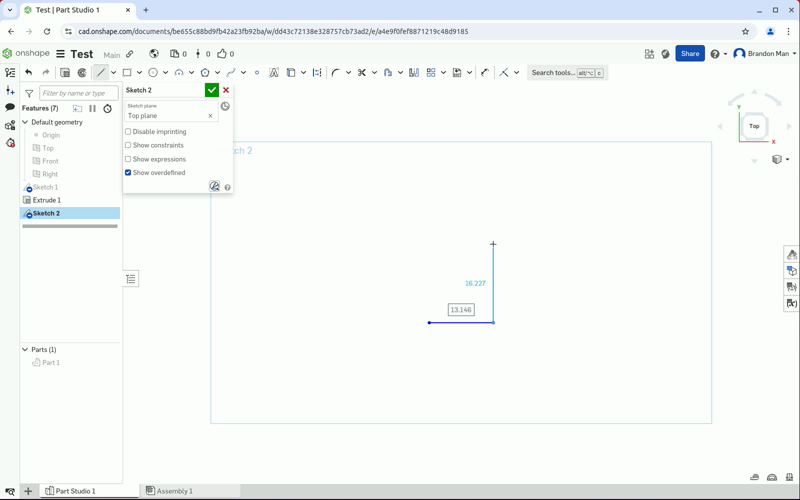
key_down(shift)
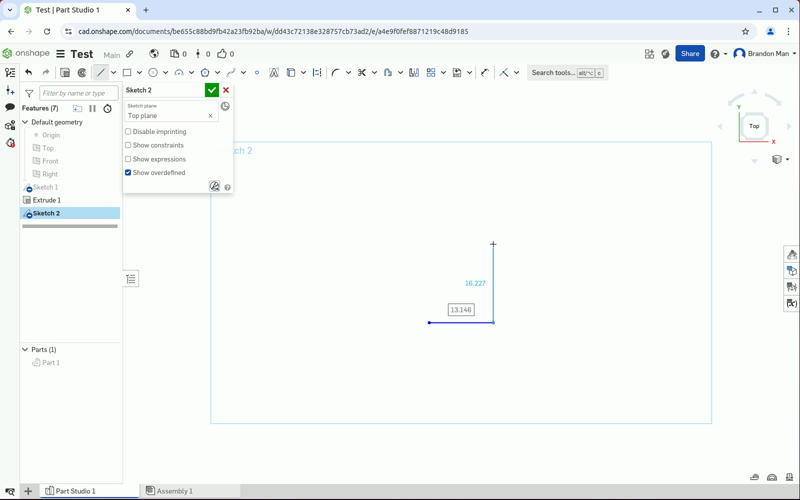
mouse_move(429, 243)
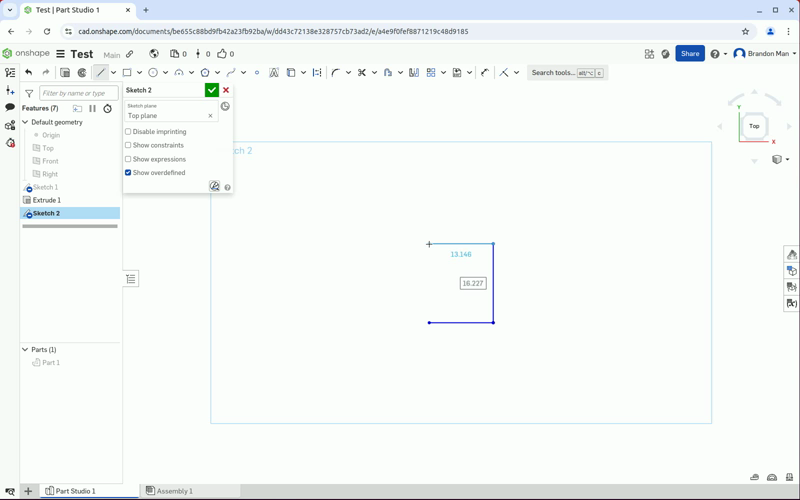
click(429, 243)
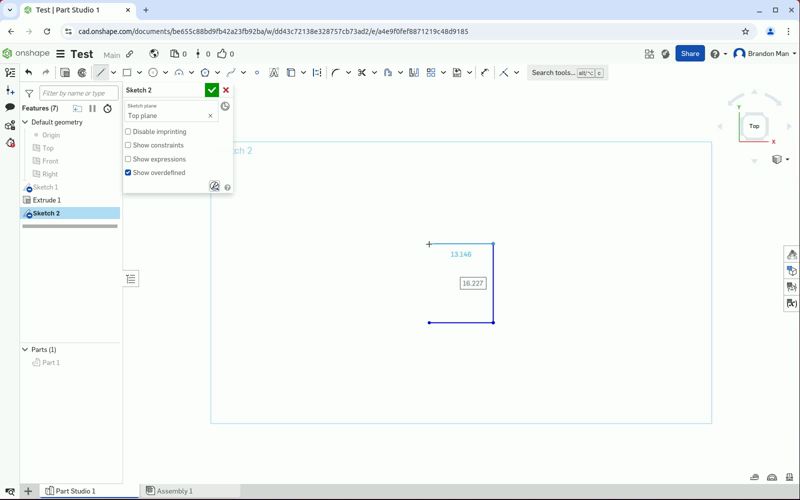
key_up(shift)
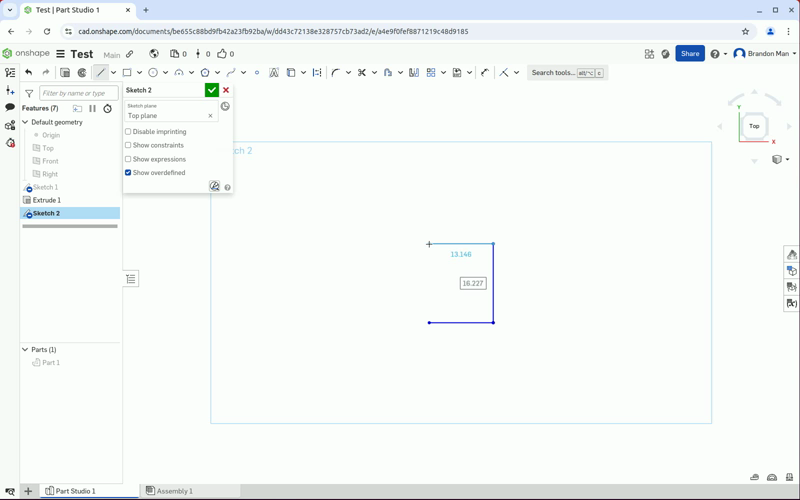
key_down(shift)
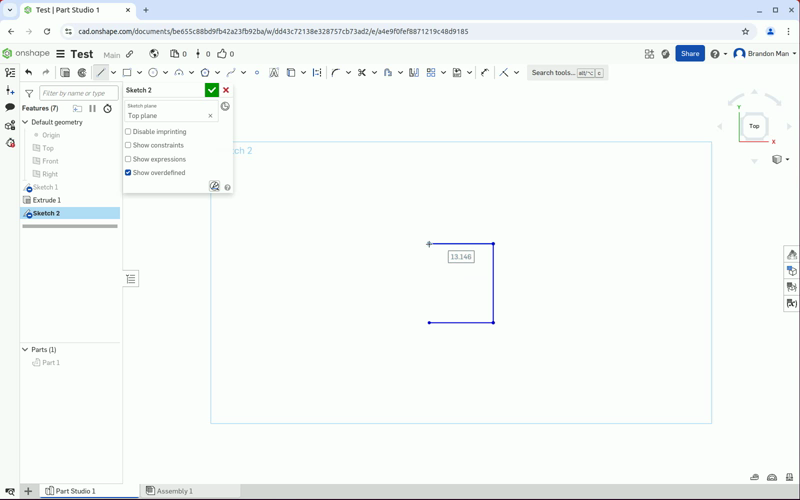
mouse_move(429, 322)
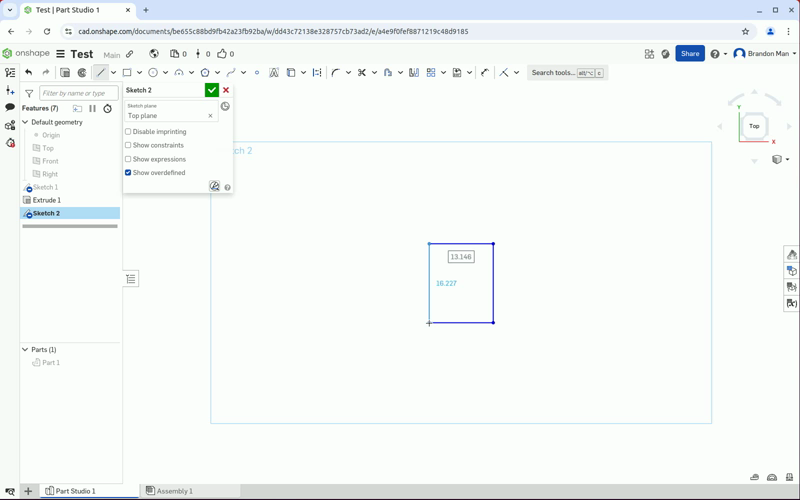
key_up(shift)
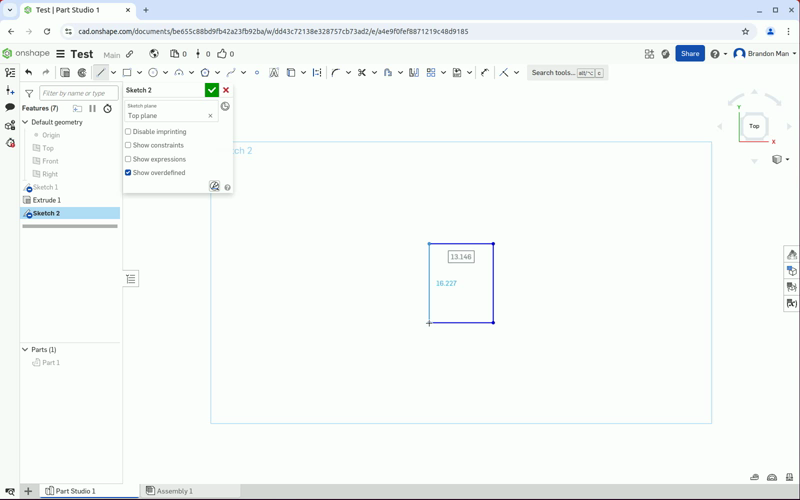
click(429, 322)
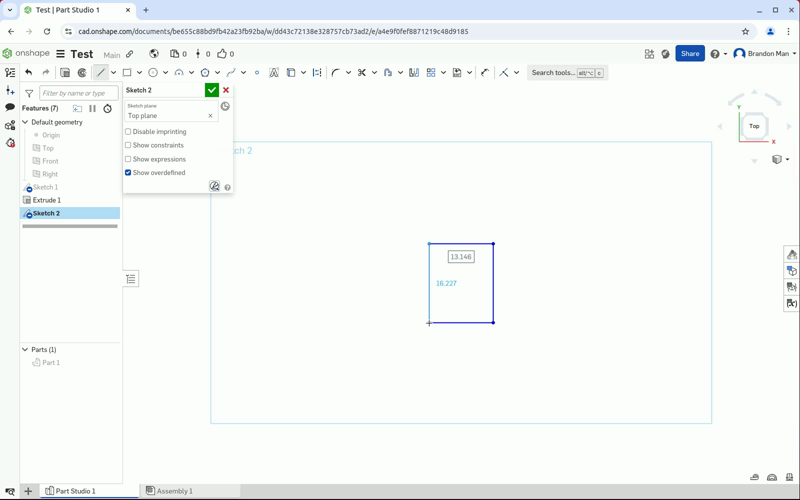
key(esc)
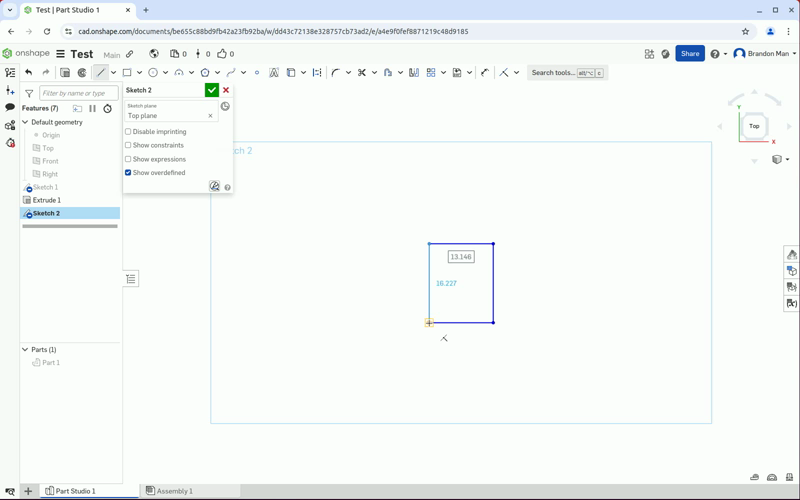
mouse_move(486, 315)
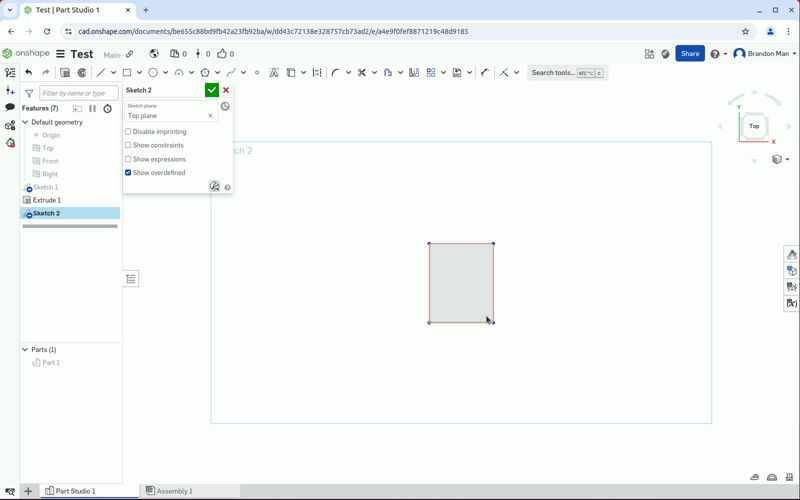
click(486, 315)
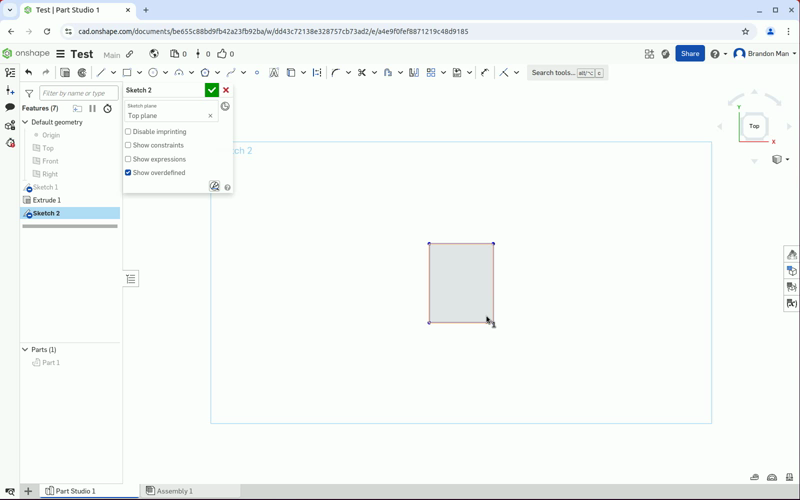
mouse_move(73, 352)
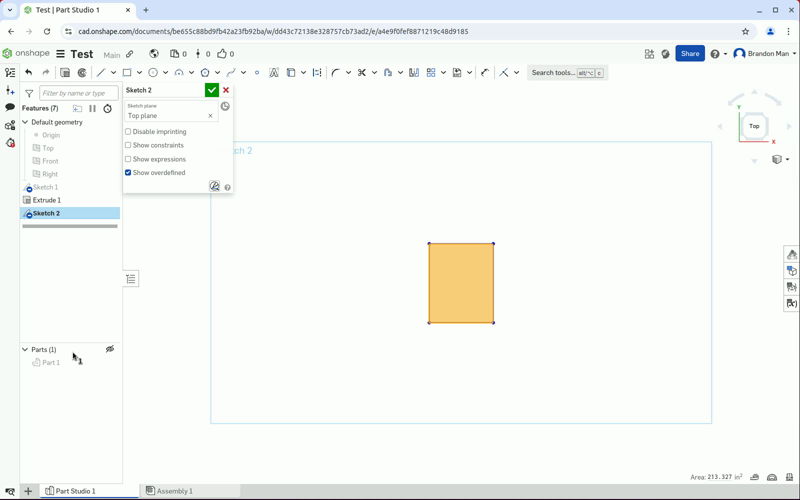
key(shift+y)
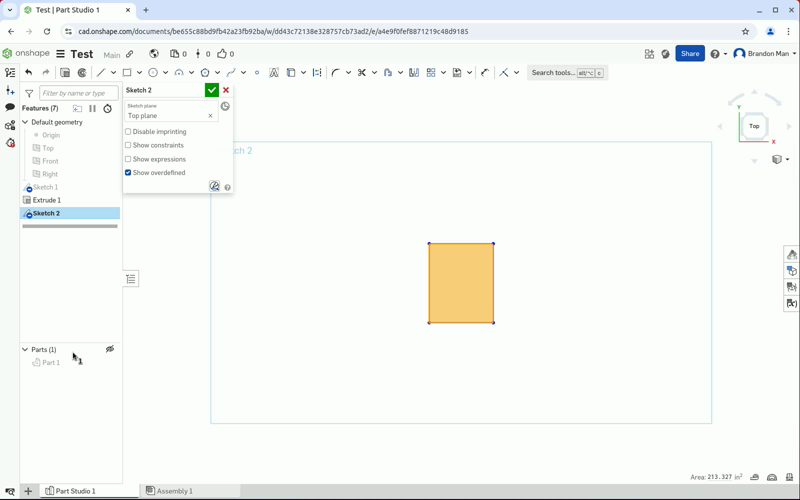
key(shift+e)
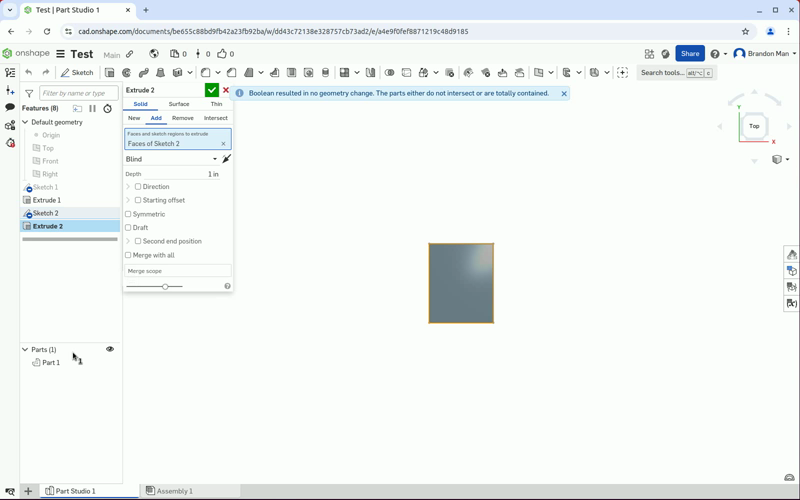
mouse_move(143, 106)
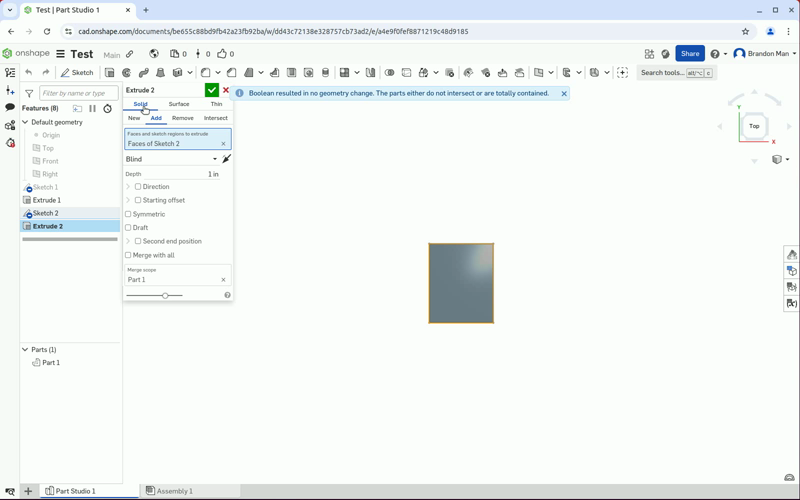
click(143, 106)
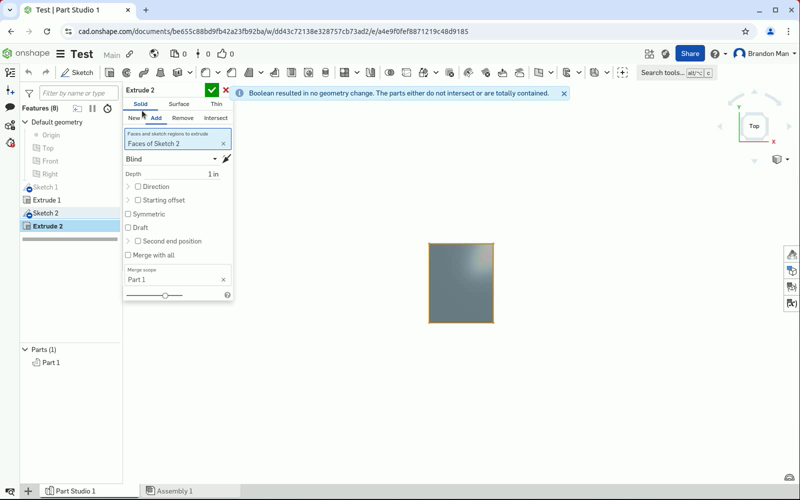
mouse_move(137, 120)
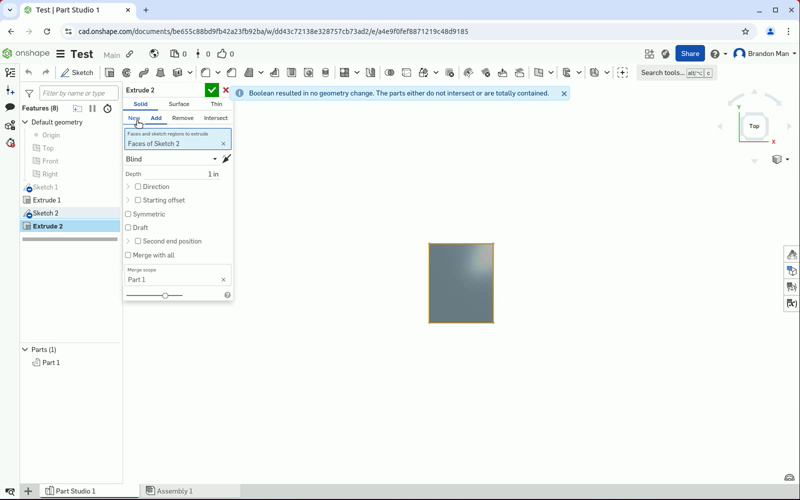
click(137, 120)
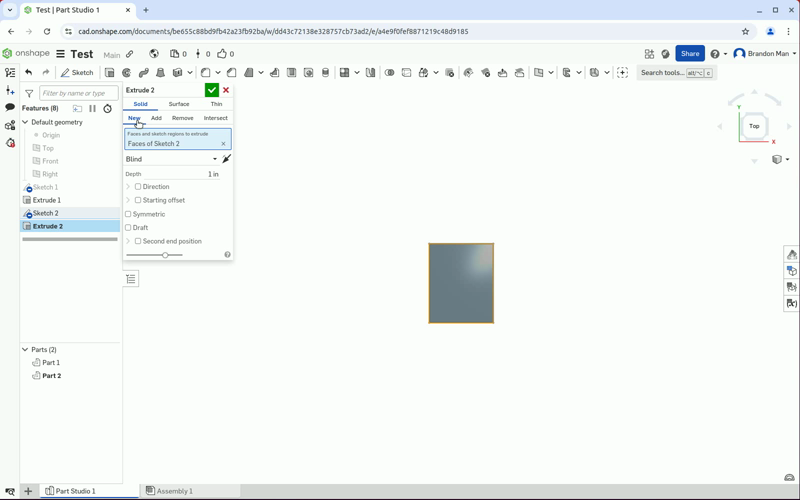
key(tab, 4)
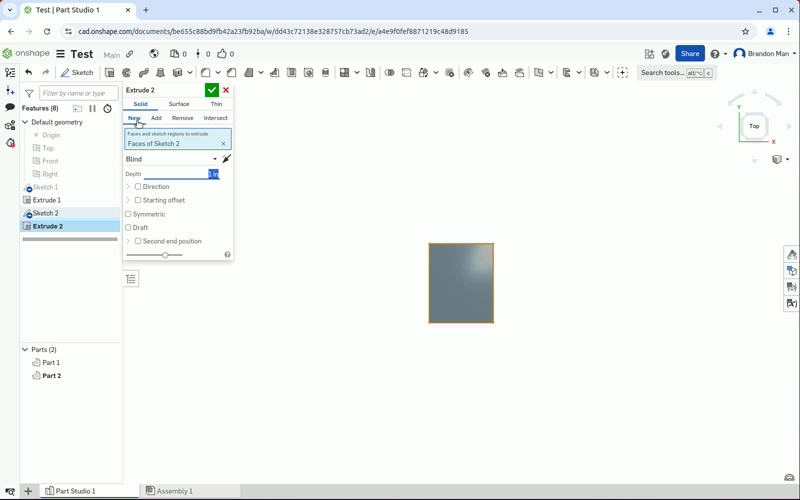
text(23.108)
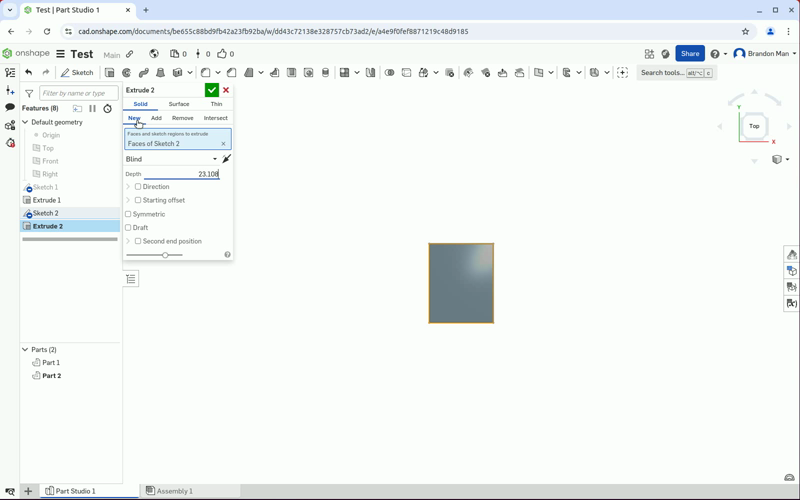
key(enter)
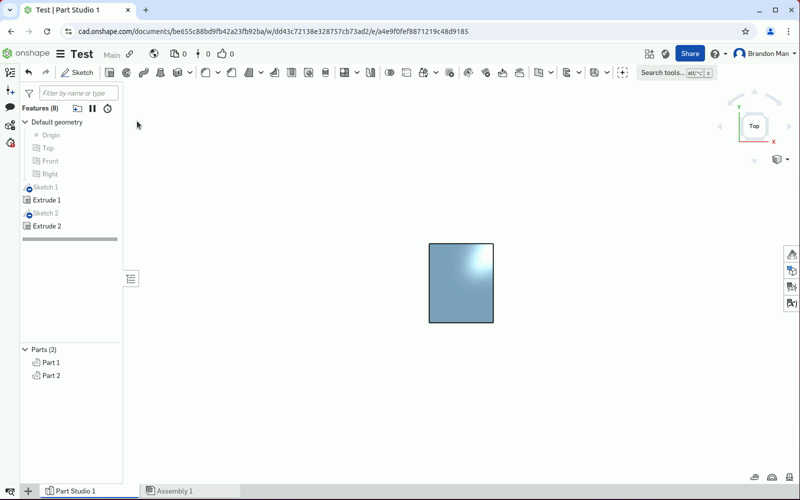
key(shift+h)
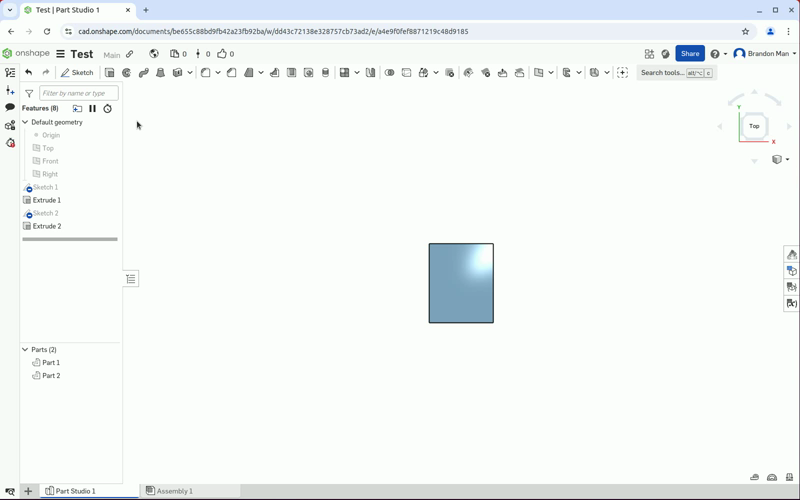
key(shift+h)
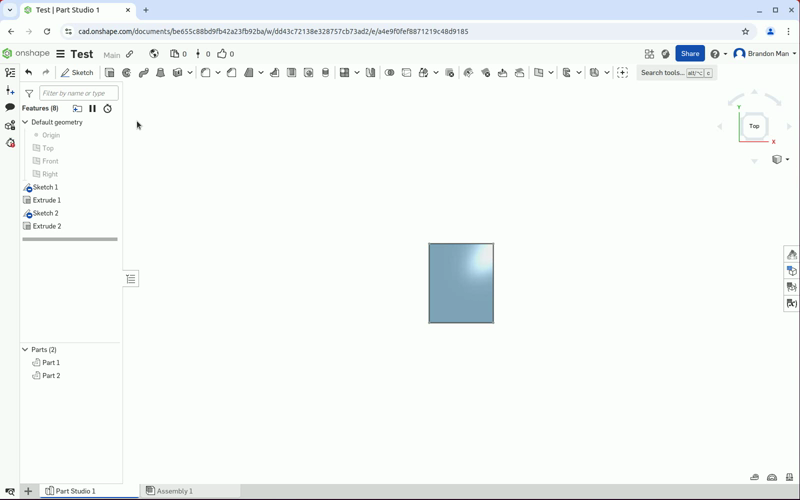
key(shift+7)
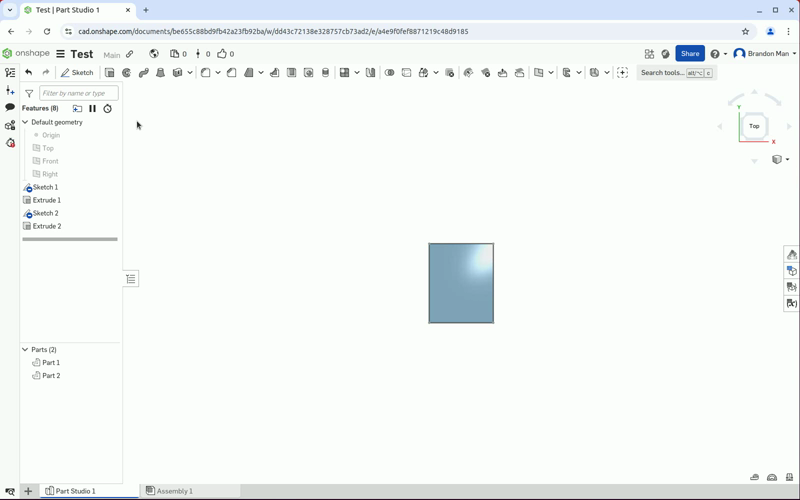
key(up, 3)
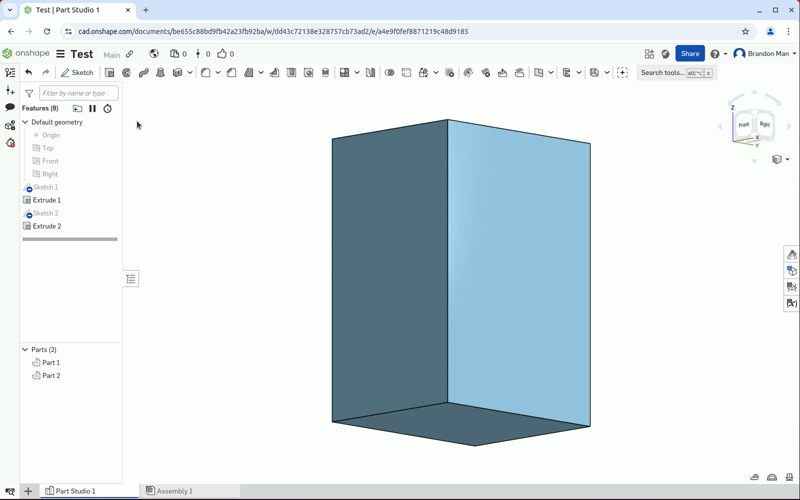
key(left, 3)
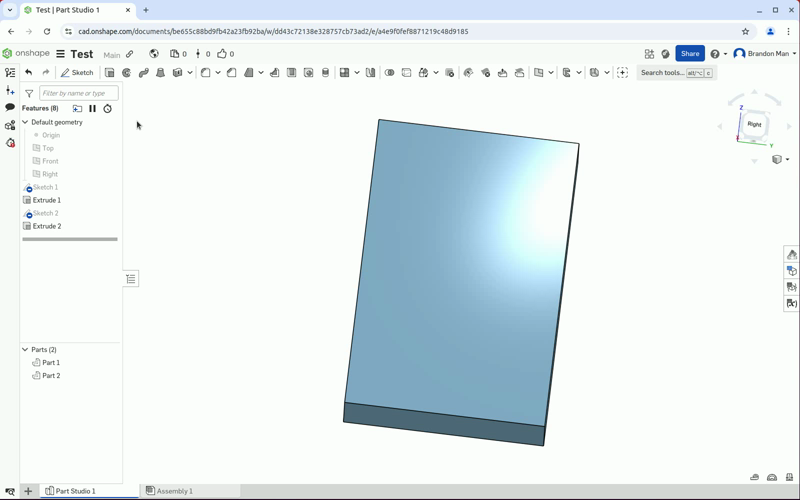
key(right, 3)
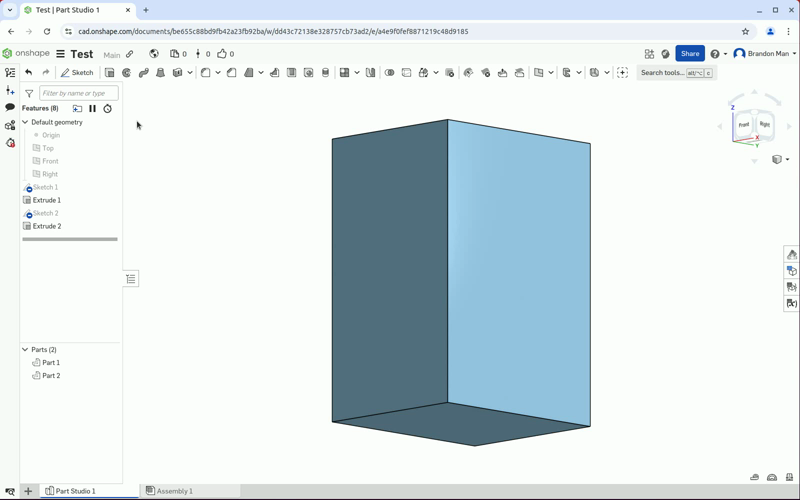
key(down, 3)
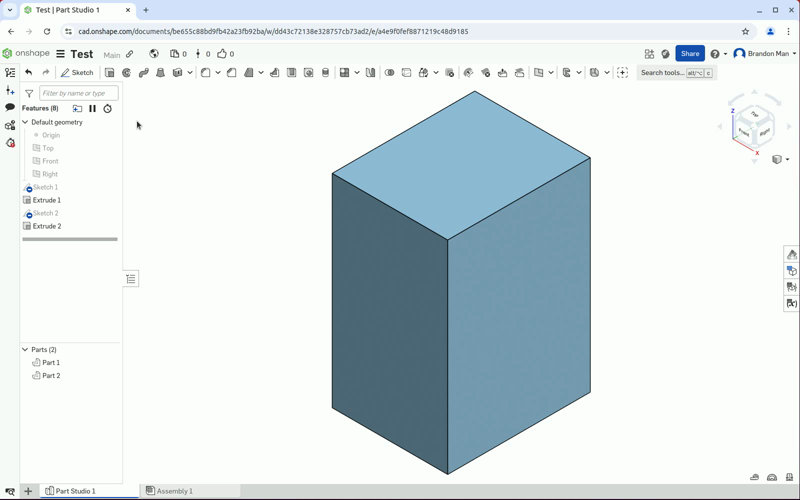
mouse_move(73, 189)
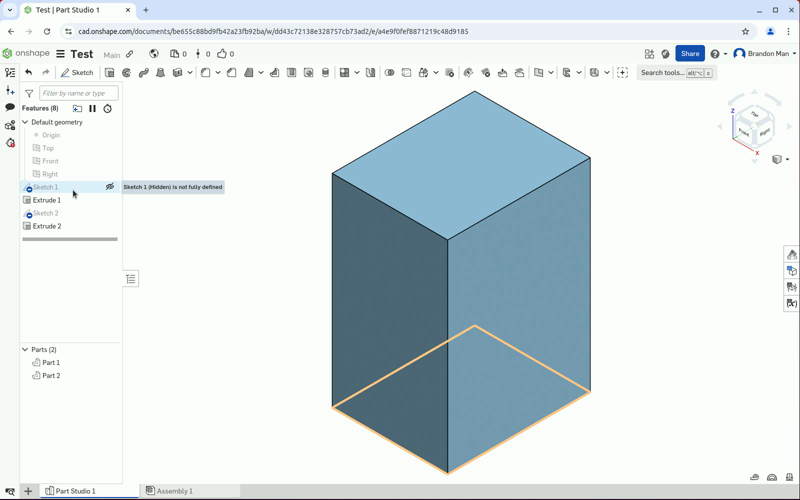
click(73, 189)